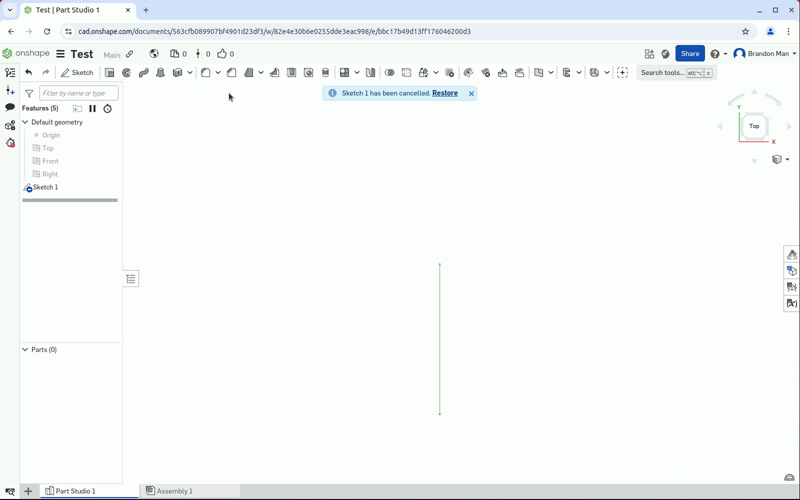
key(shift+h)
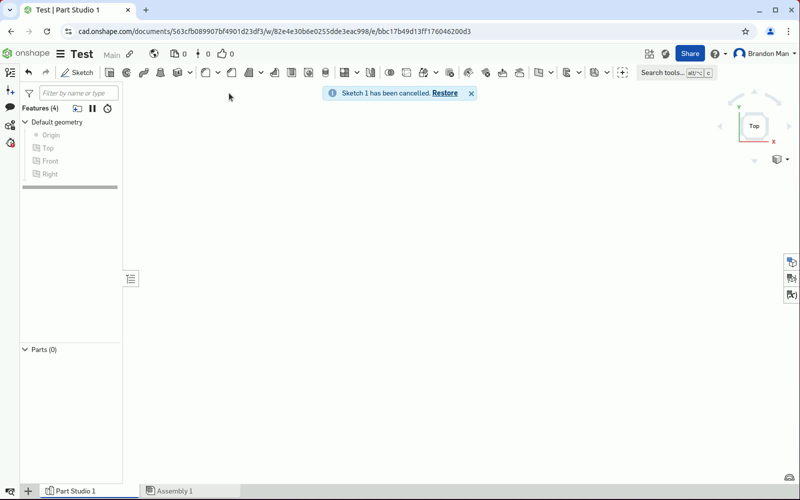
mouse_move(73, 352)
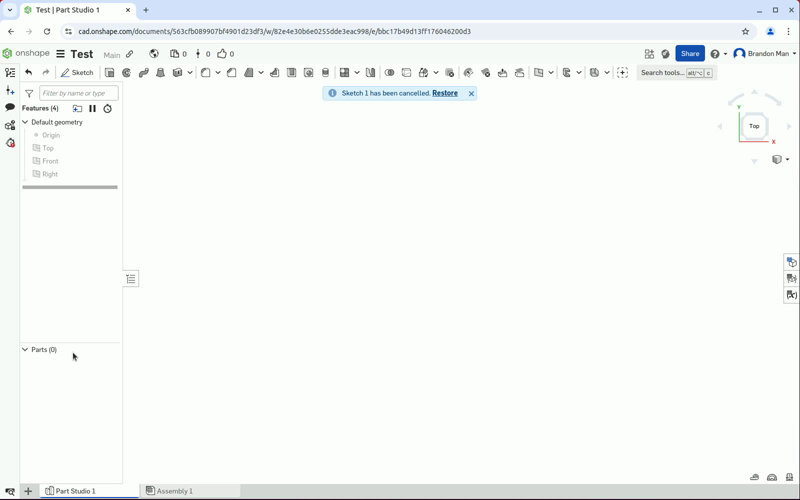
key(y)
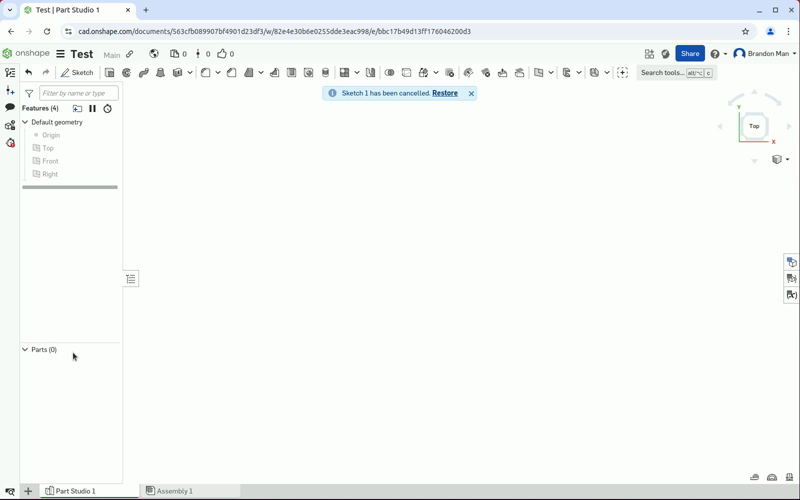
key(shift+p)
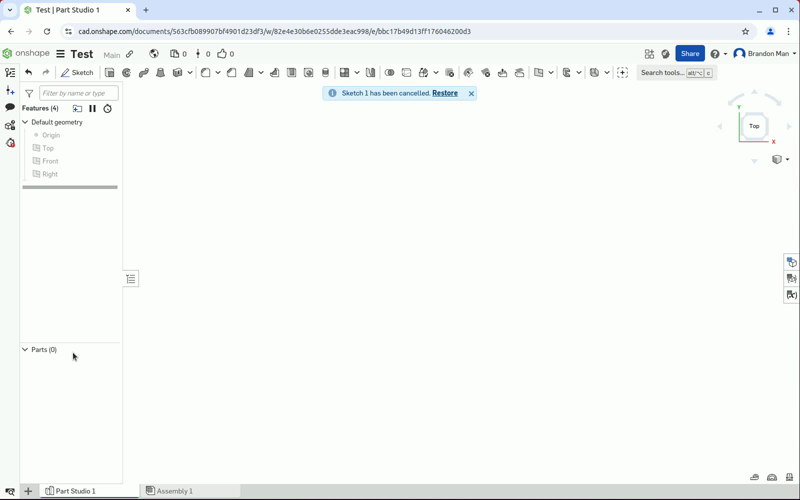
key(space)
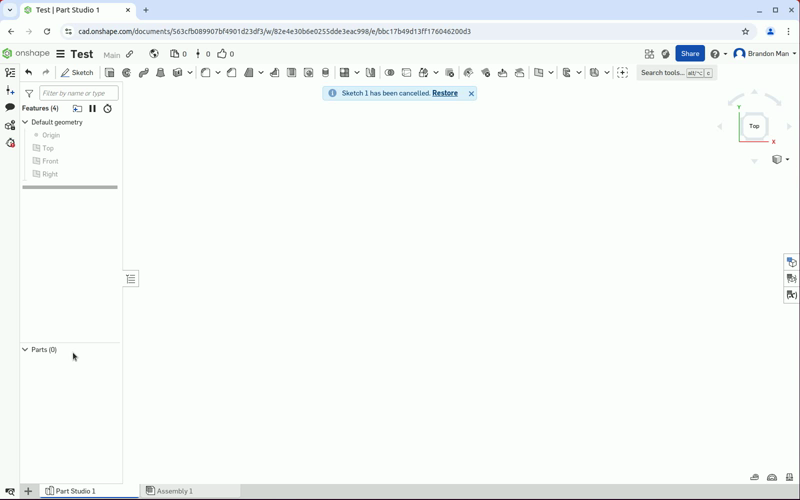
key_down(shift)
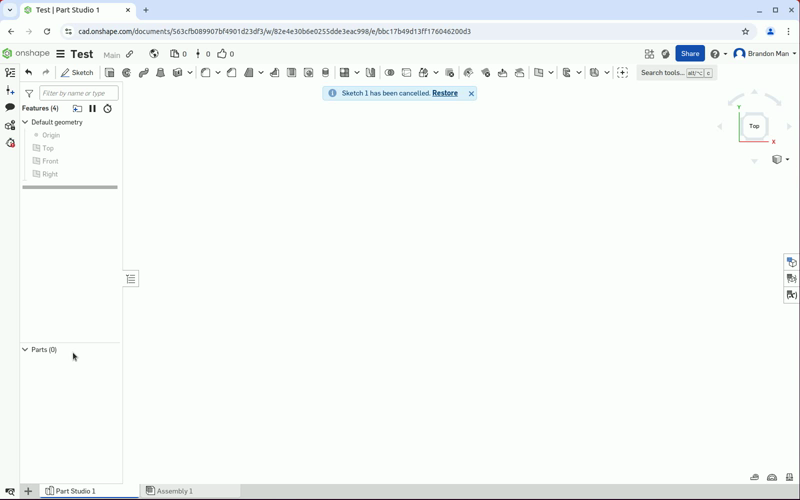
key(up)
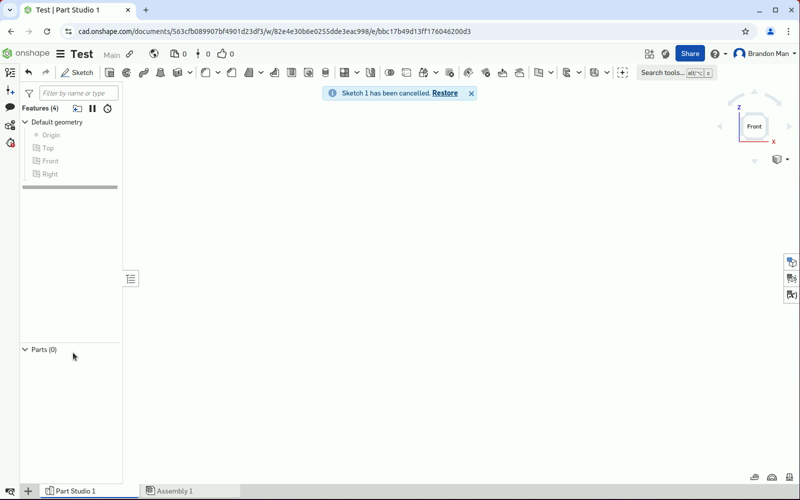
key_up(shift)
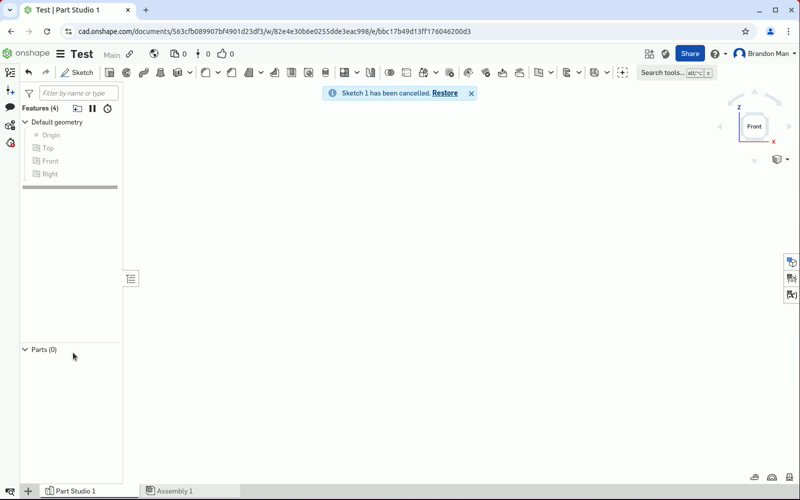
mouse_move(73, 352)
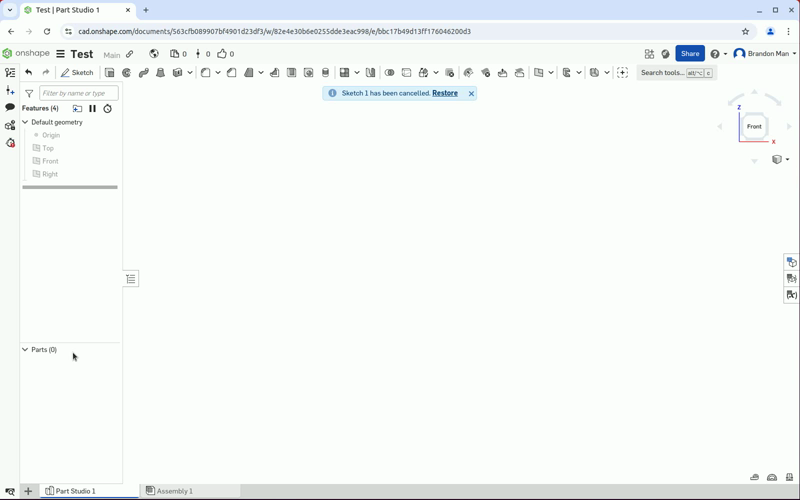
key(shift+y)
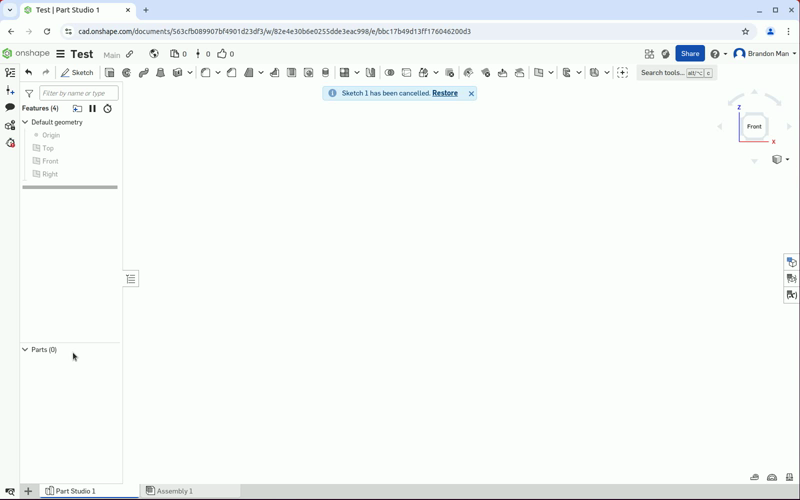
key(shift+s)
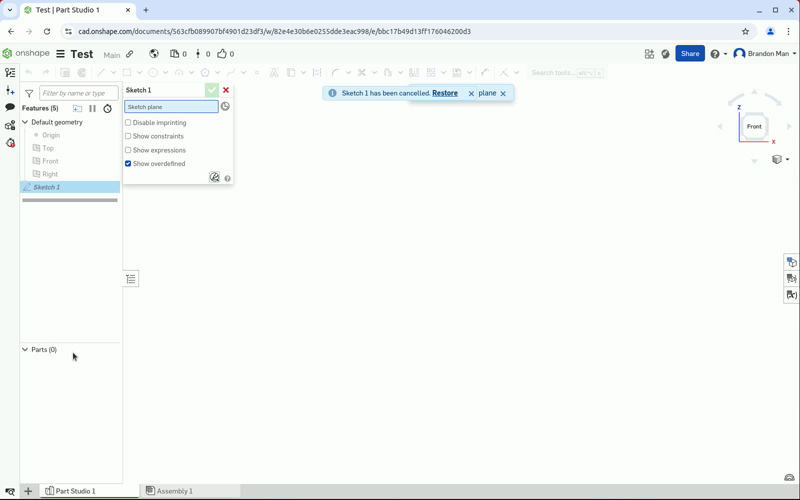
mouse_move(73, 163)
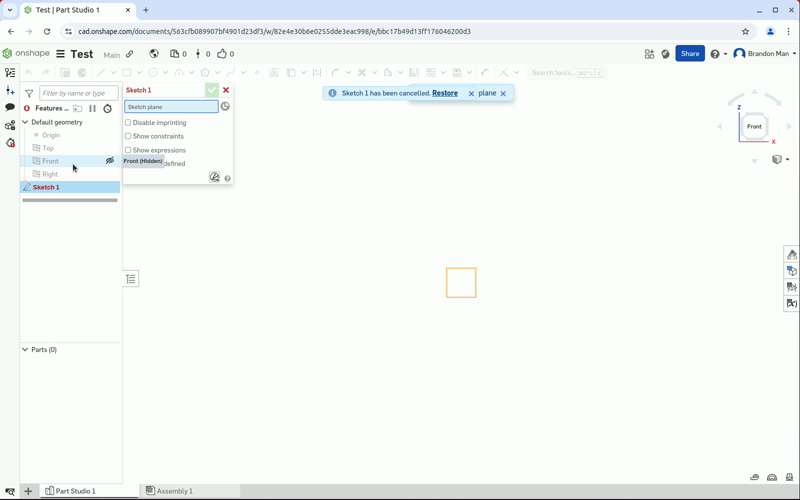
click(73, 163)
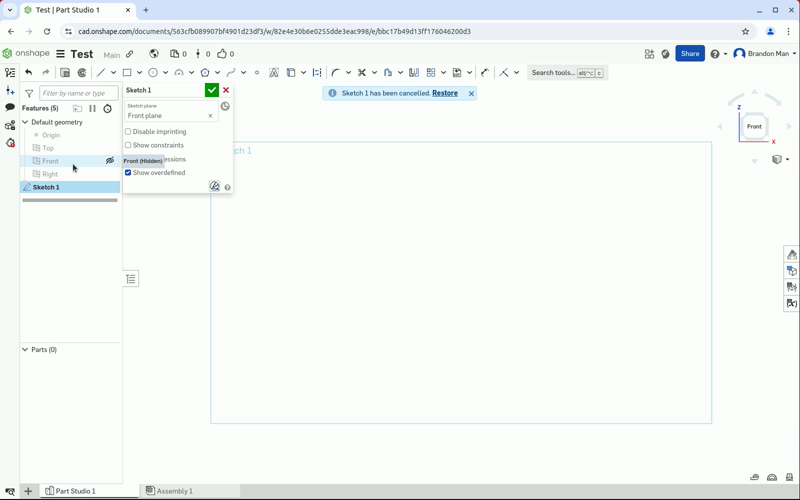
mouse_move(73, 352)
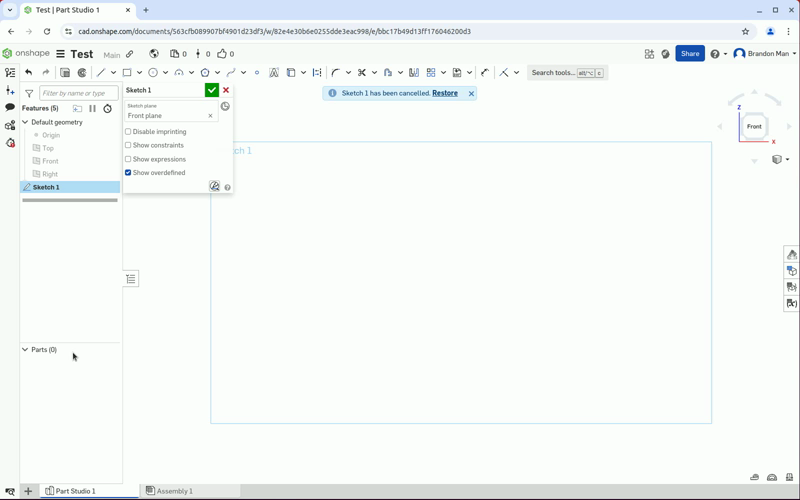
key(y)
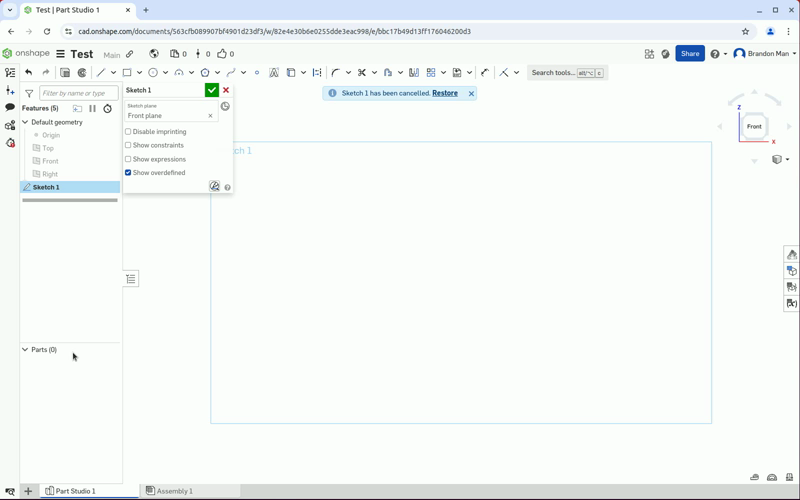
key(l)
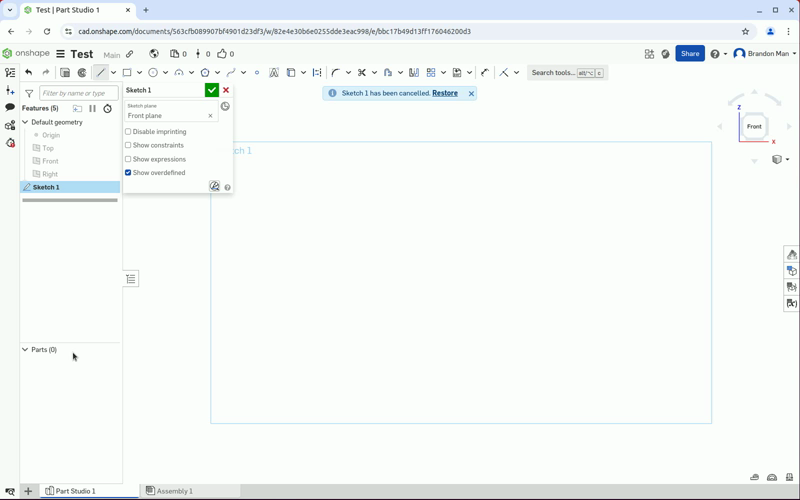
key_down(shift)
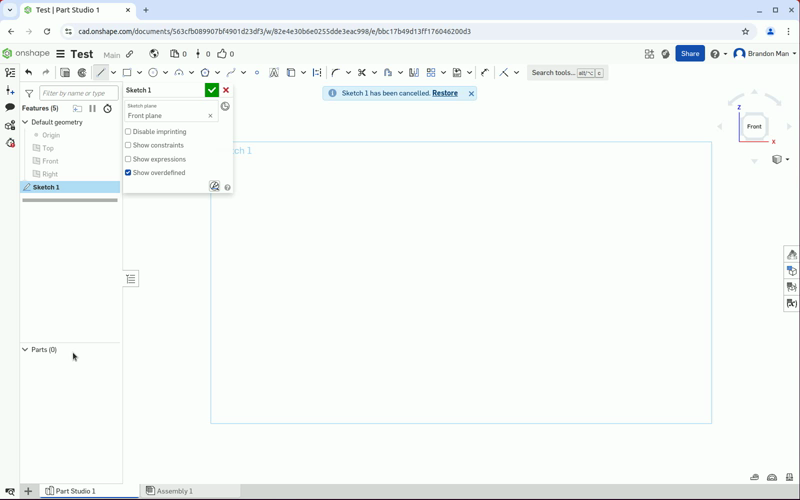
mouse_move(348, 361)
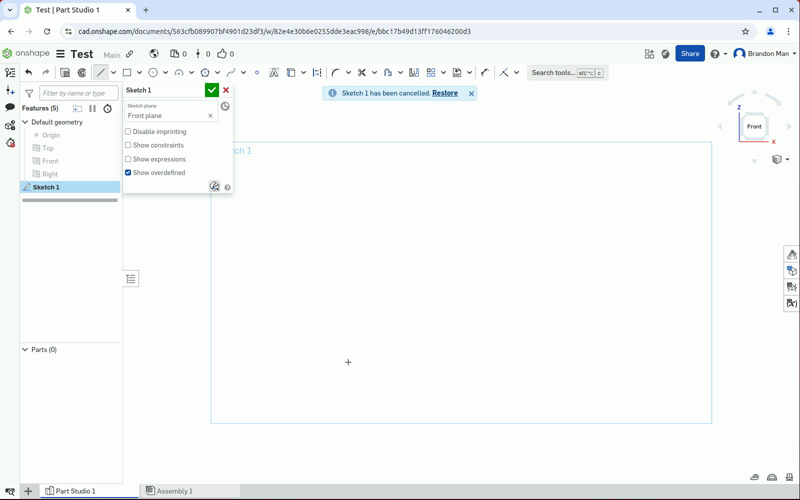
click(348, 361)
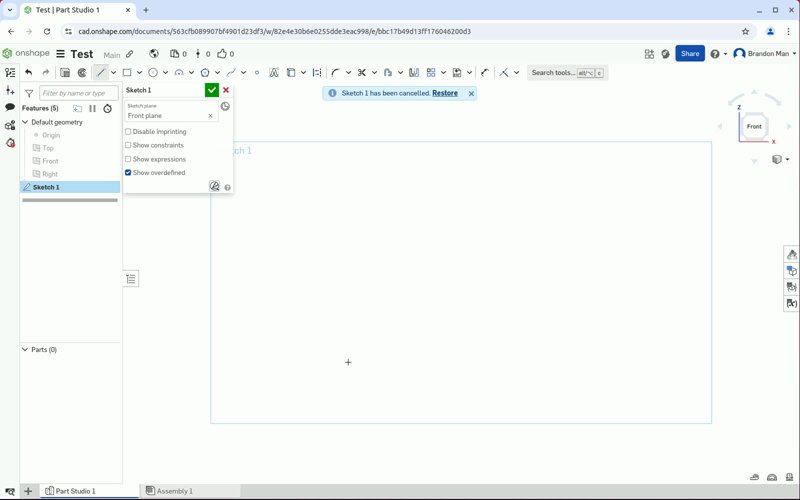
key_up(shift)
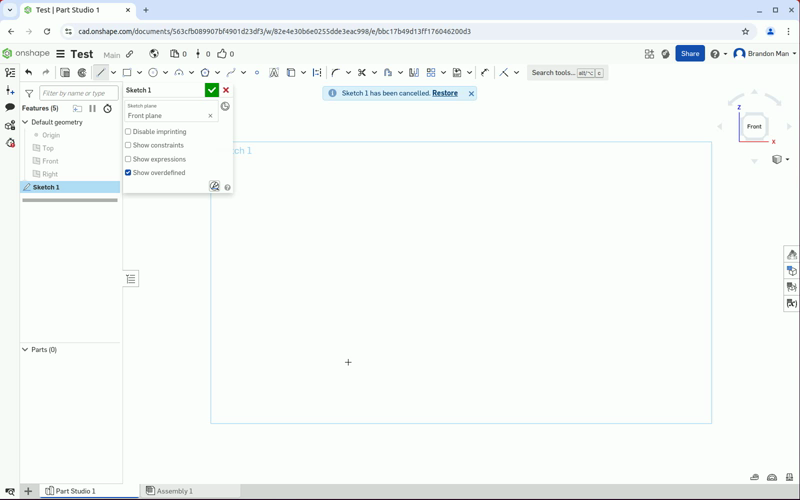
key_down(shift)
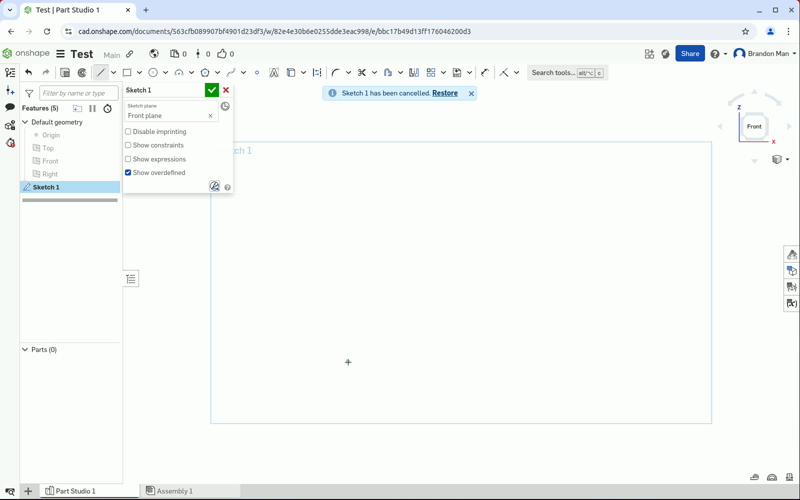
mouse_move(520, 361)
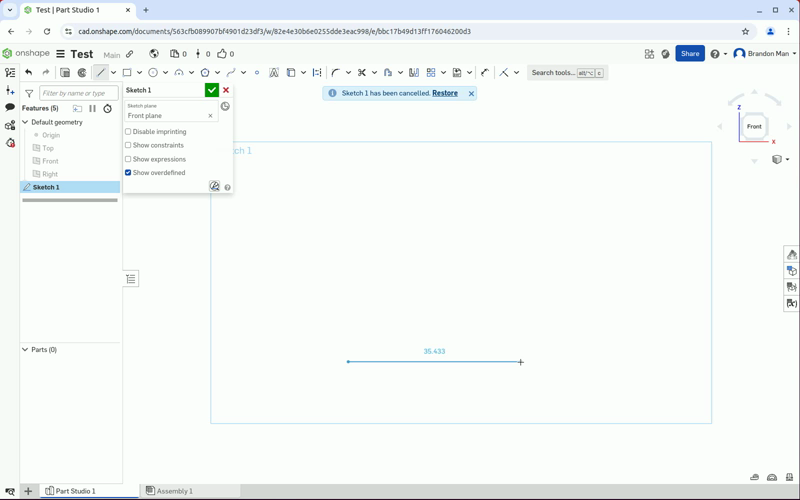
click(520, 361)
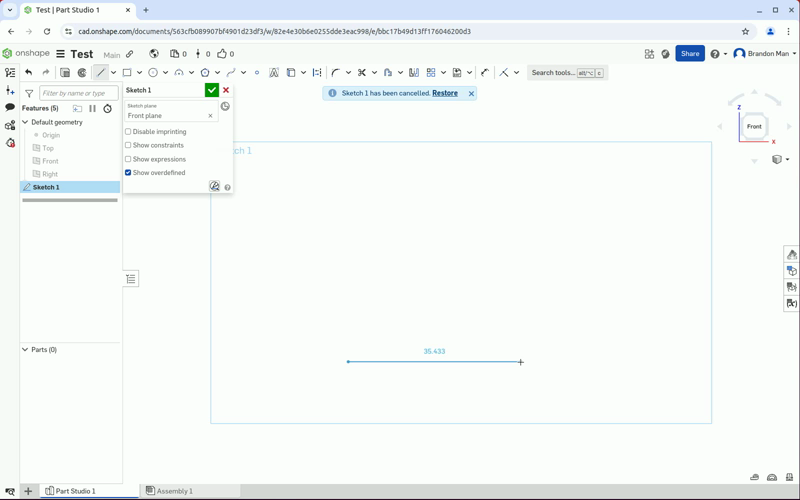
key_up(shift)
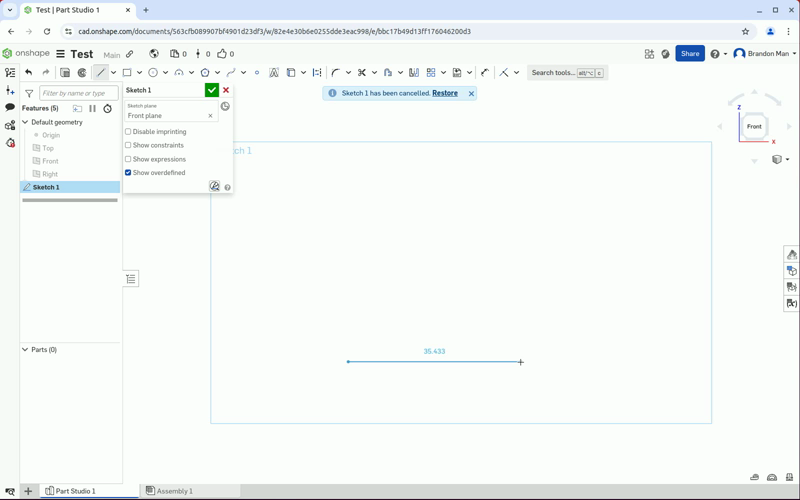
key_down(shift)
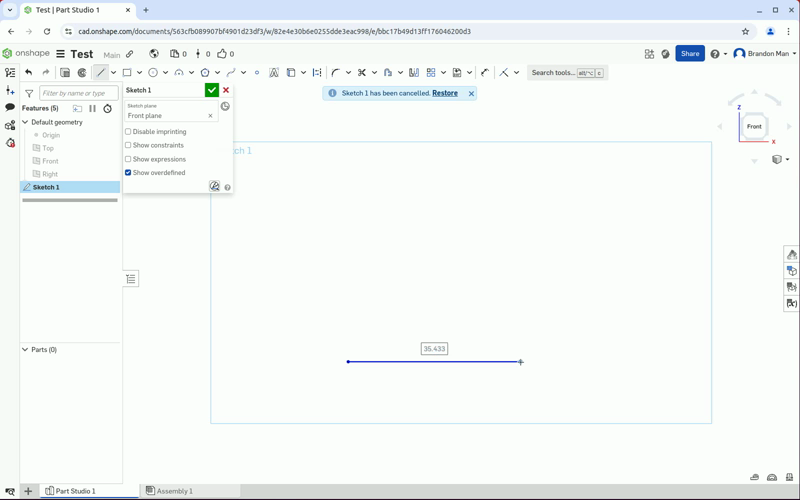
mouse_move(520, 187)
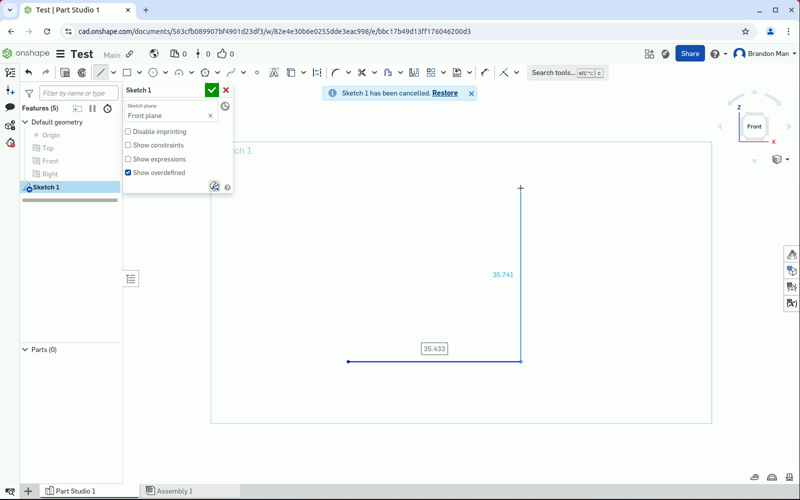
click(520, 187)
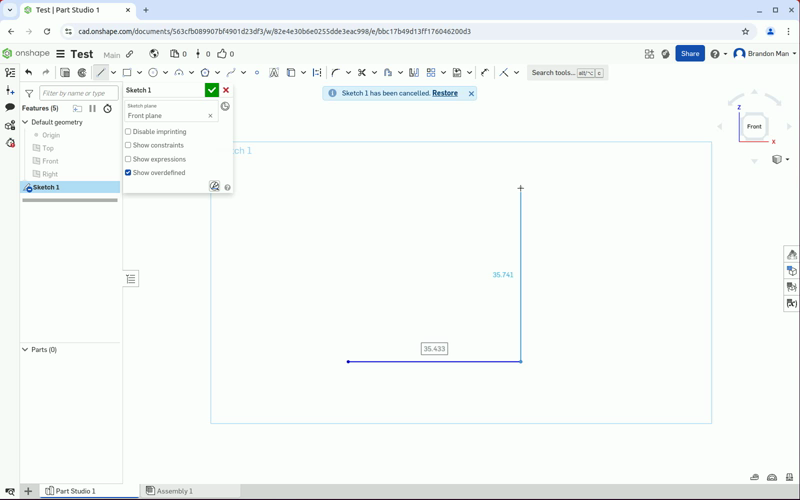
key_up(shift)
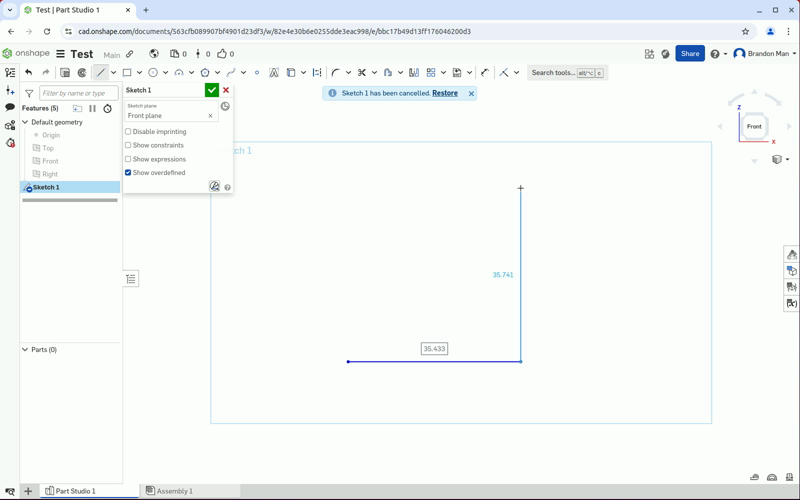
key_down(shift)
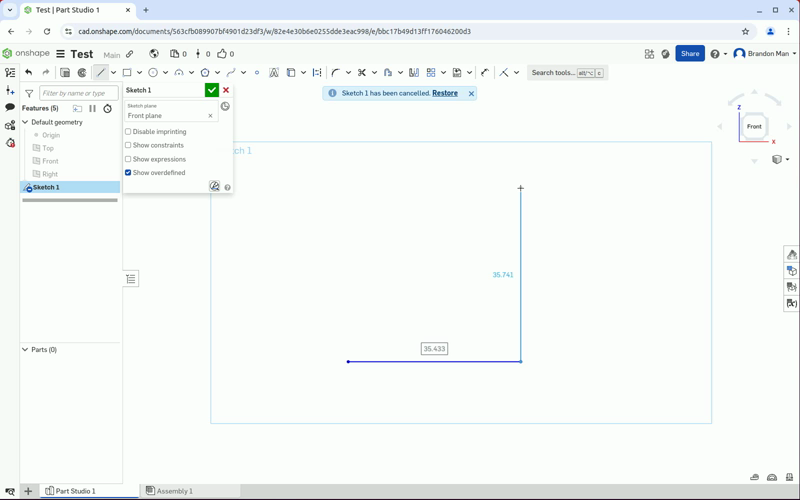
mouse_move(550, 187)
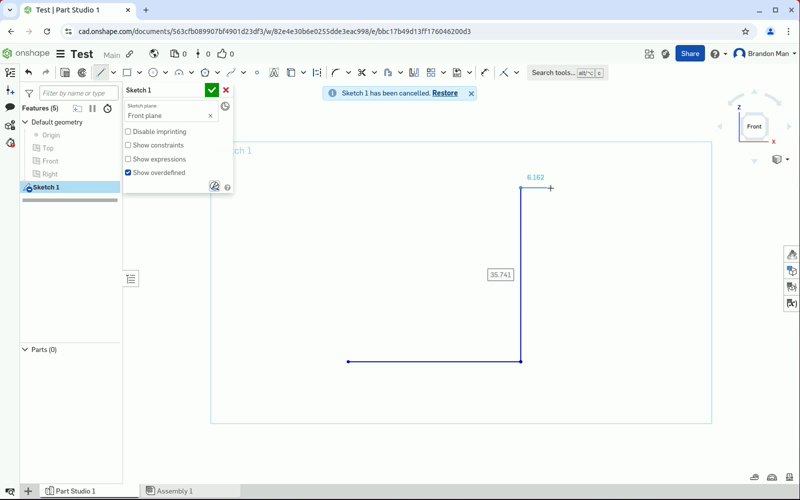
mouse_move(500, 187)
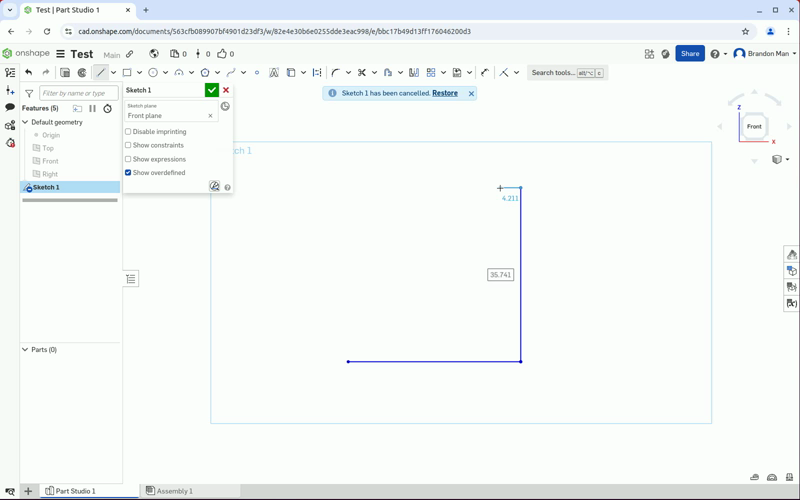
click(500, 187)
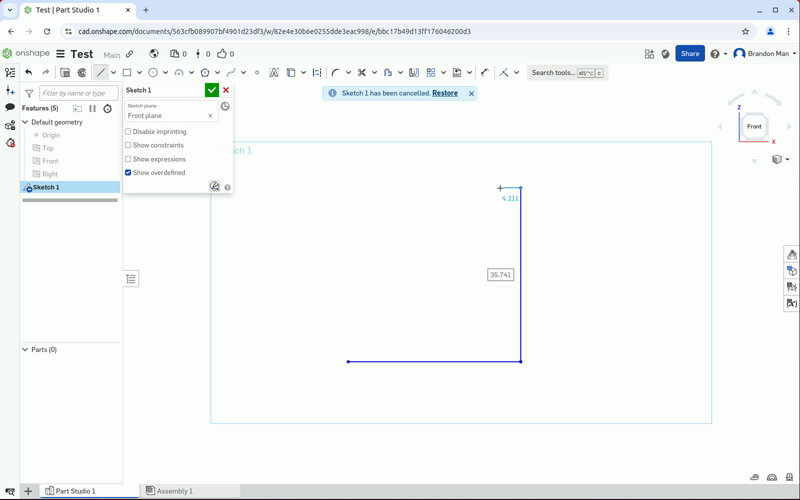
key_up(shift)
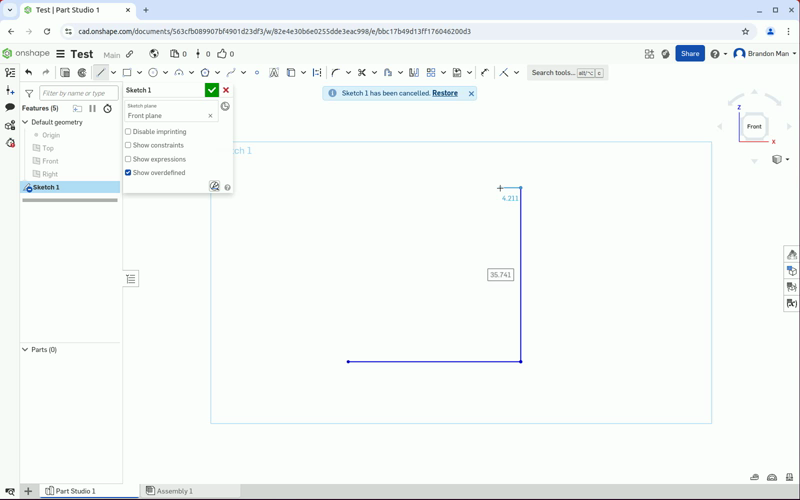
key_down(shift)
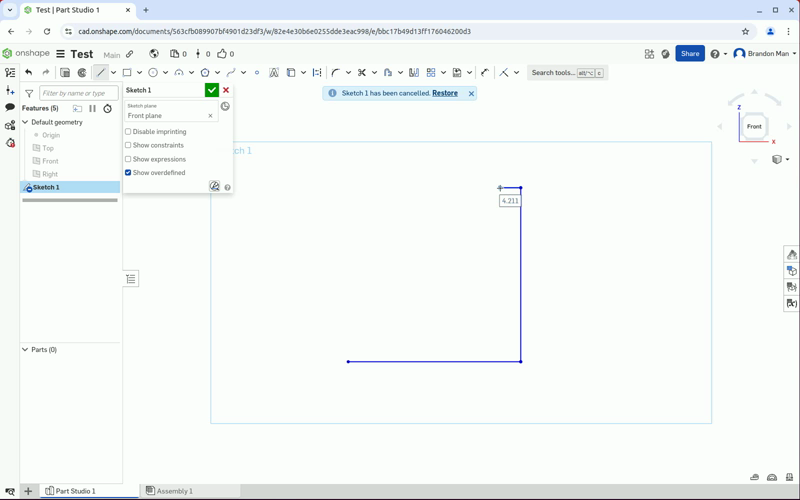
mouse_move(500, 322)
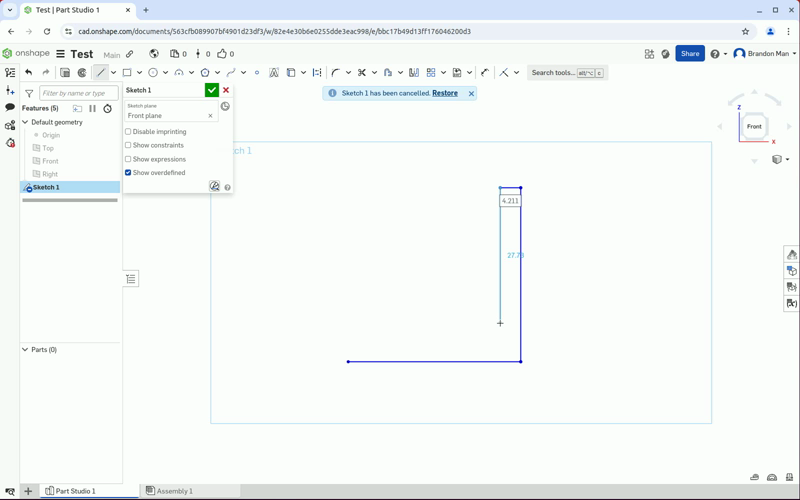
click(500, 322)
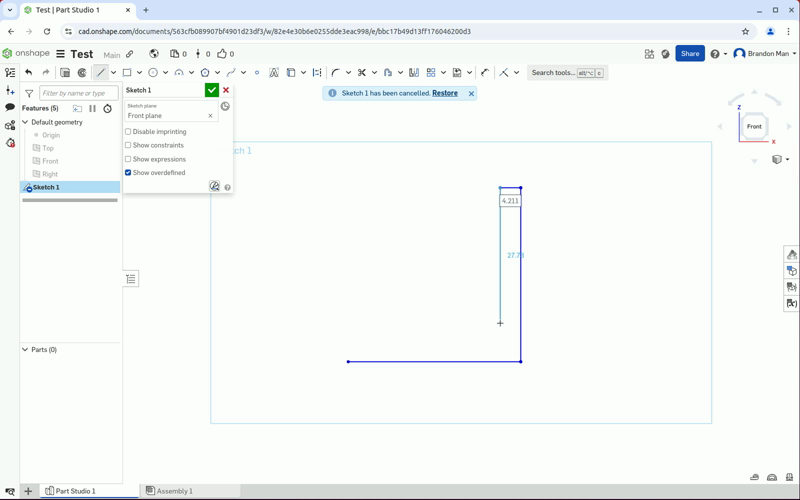
key_up(shift)
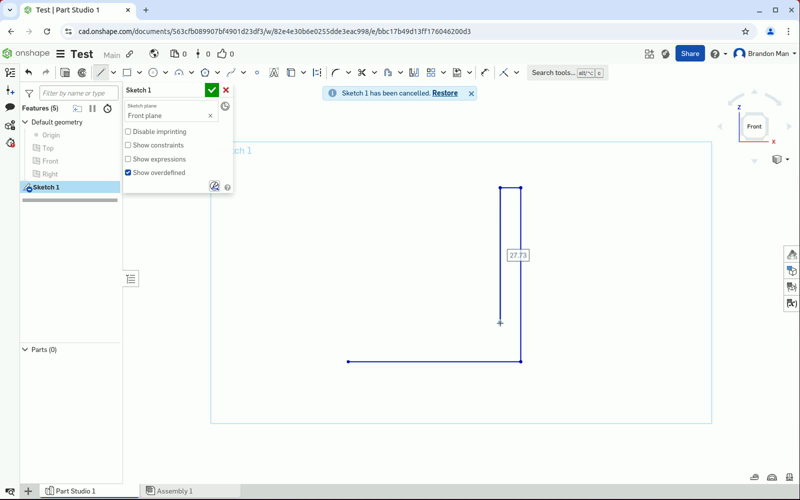
key_down(shift)
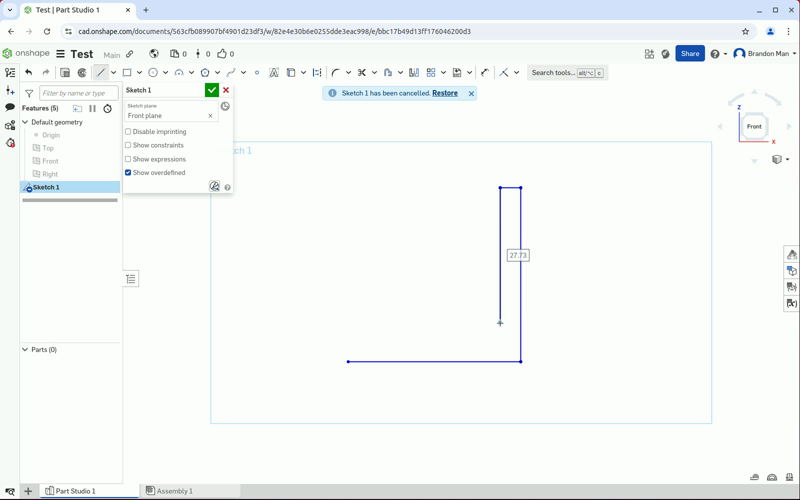
mouse_move(368, 322)
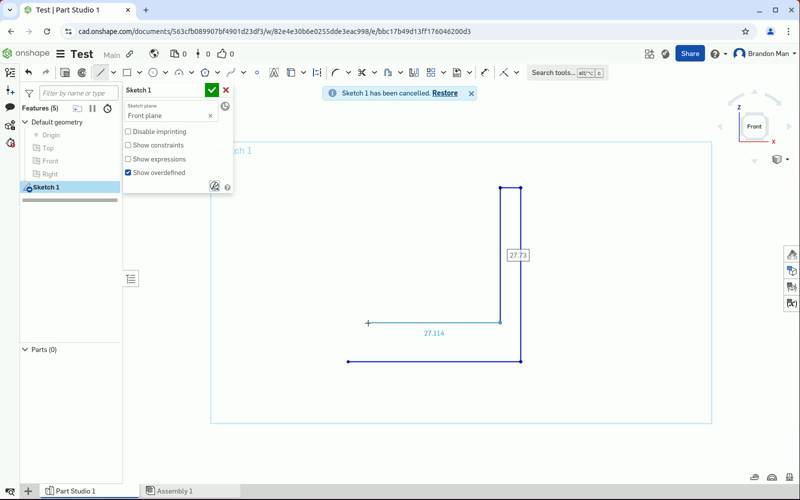
click(368, 322)
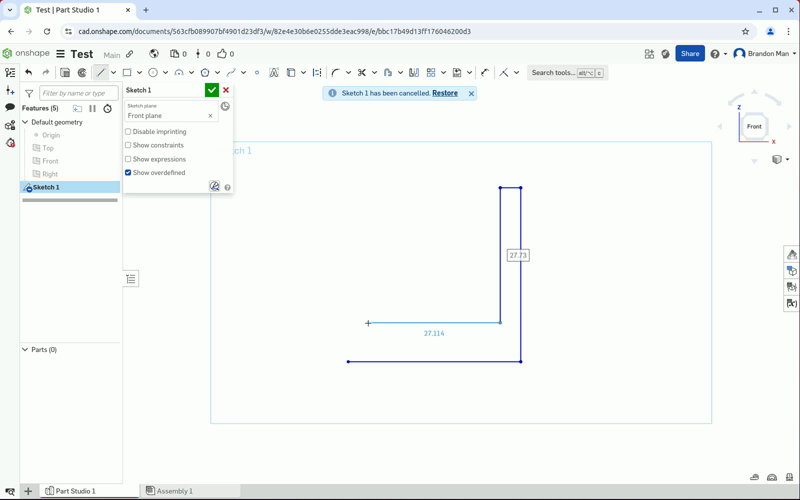
key_up(shift)
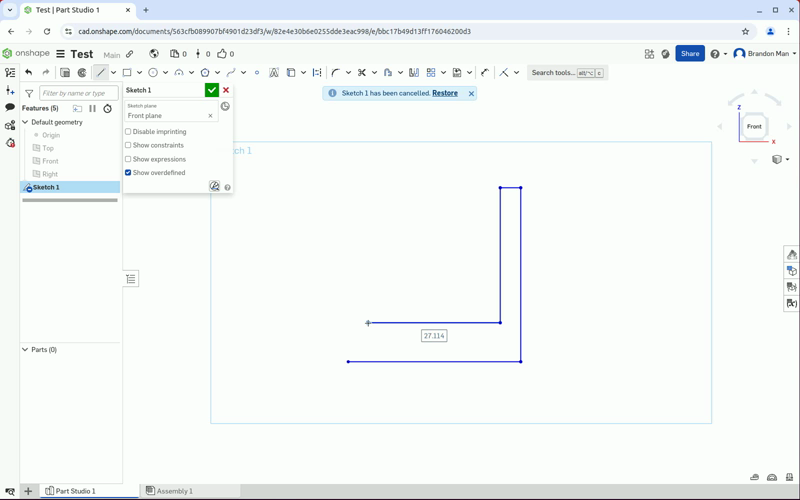
key_down(shift)
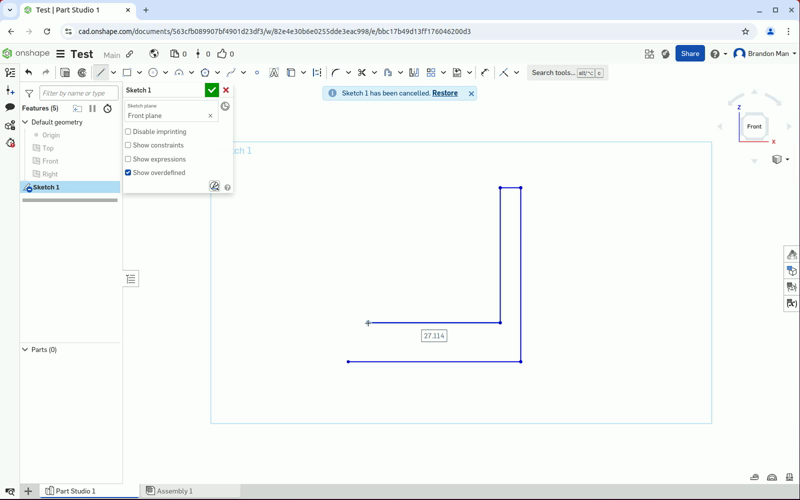
mouse_move(368, 191)
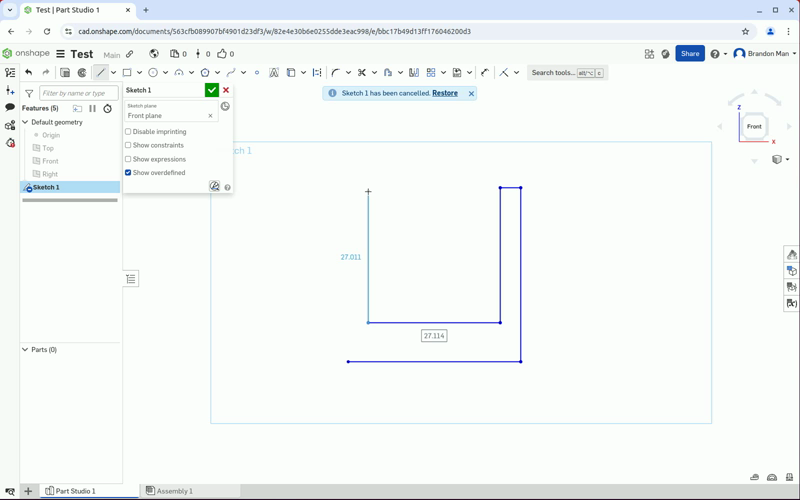
click(368, 191)
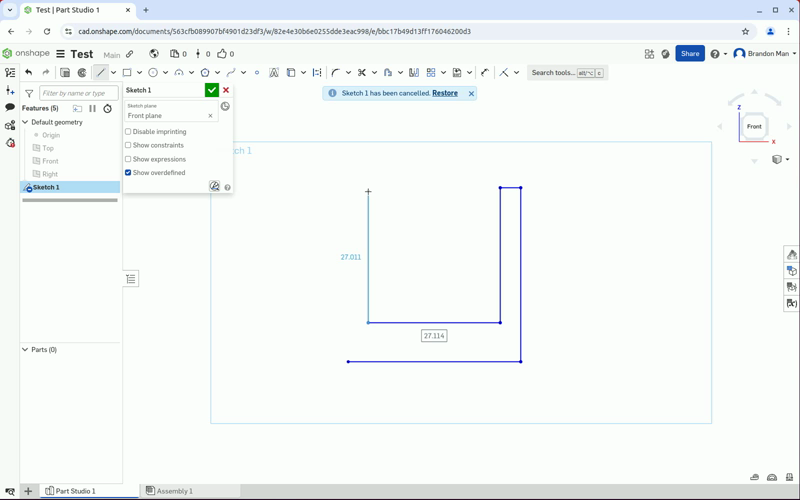
key_up(shift)
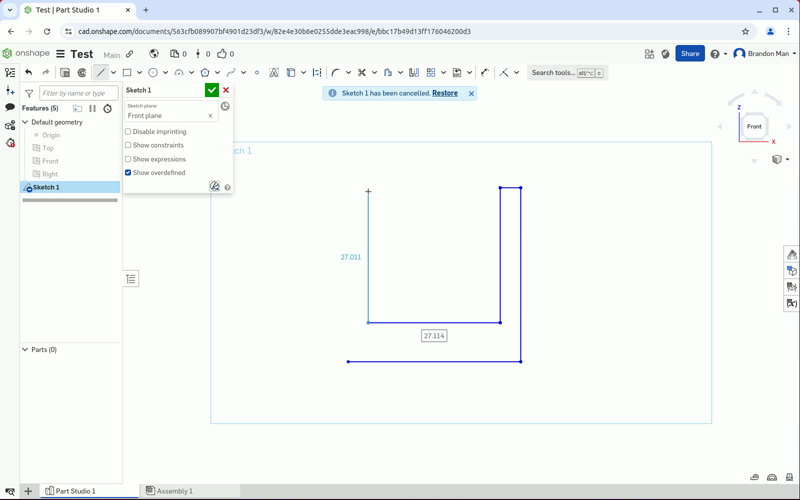
key_down(shift)
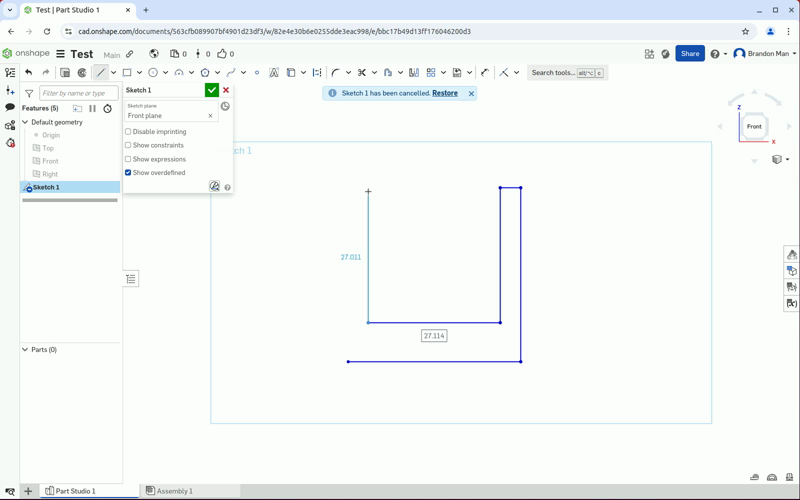
mouse_move(398, 191)
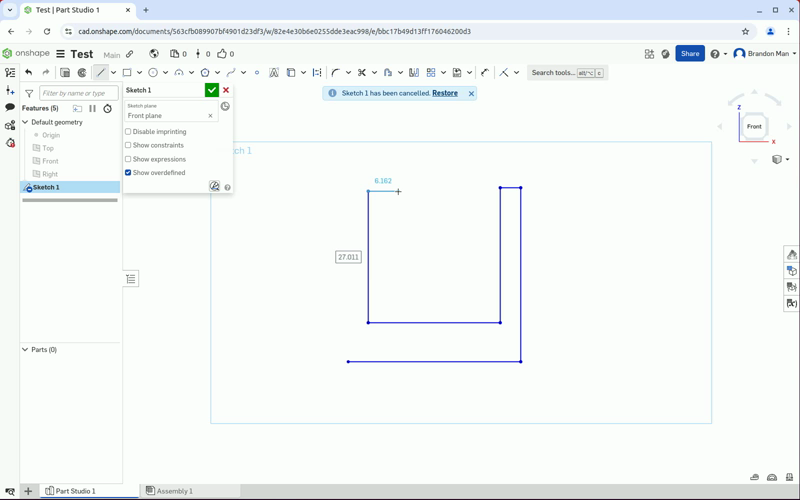
mouse_move(348, 191)
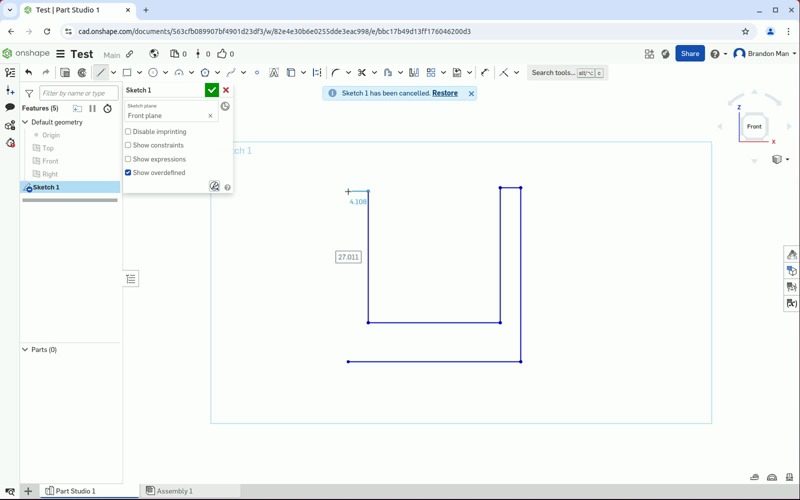
click(348, 191)
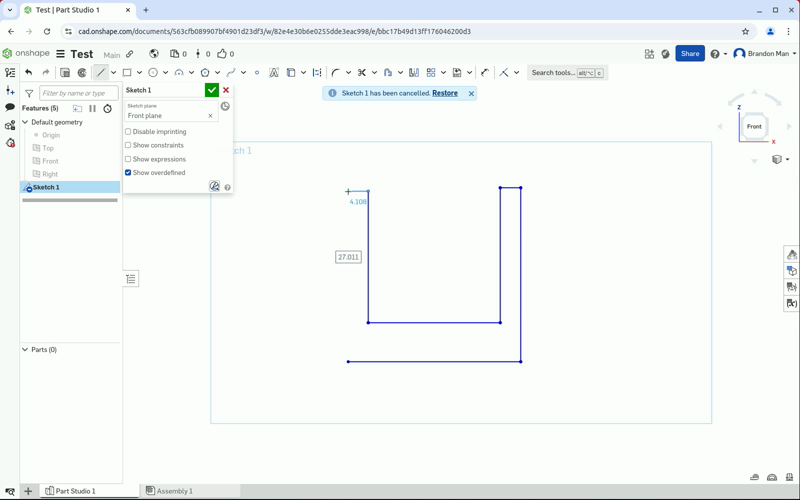
key_up(shift)
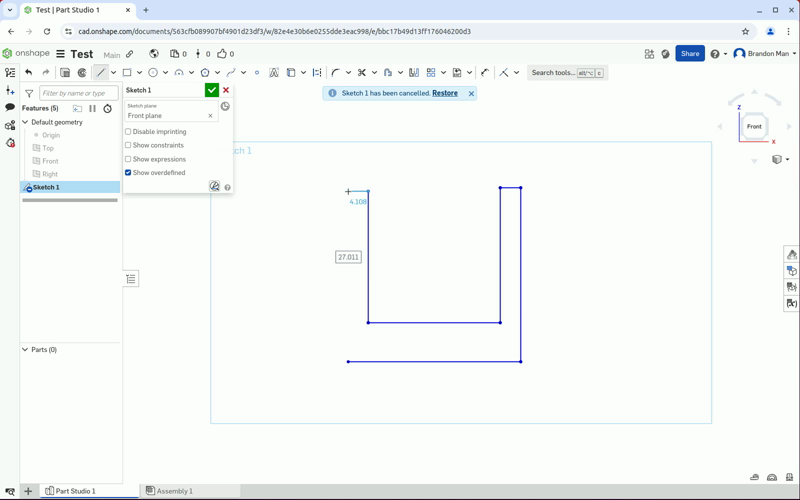
key_down(shift)
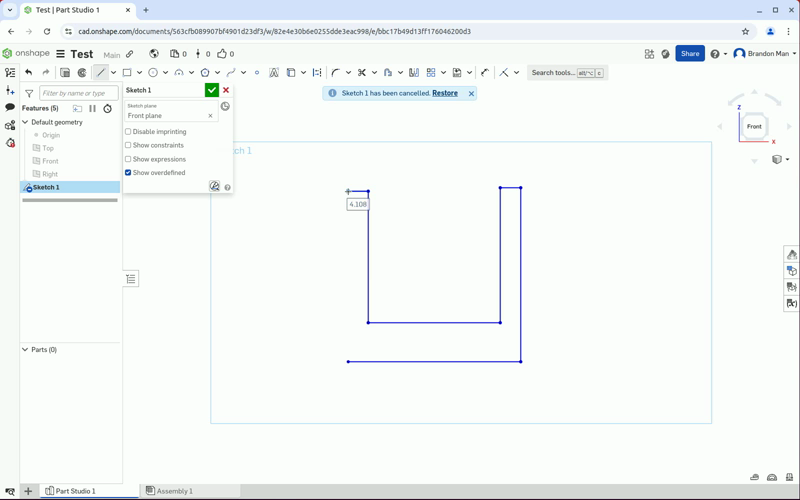
mouse_move(348, 361)
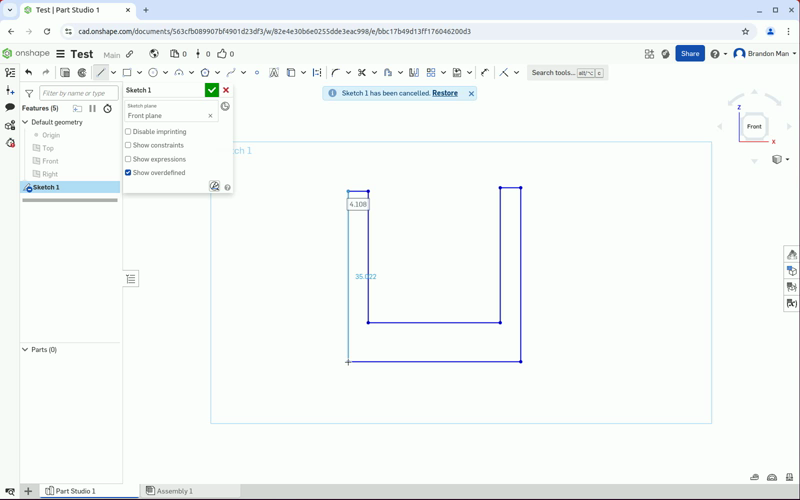
key_up(shift)
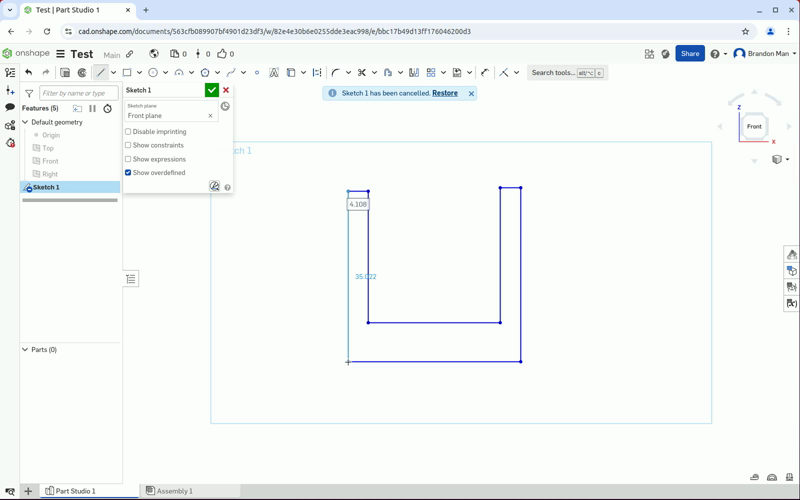
click(348, 361)
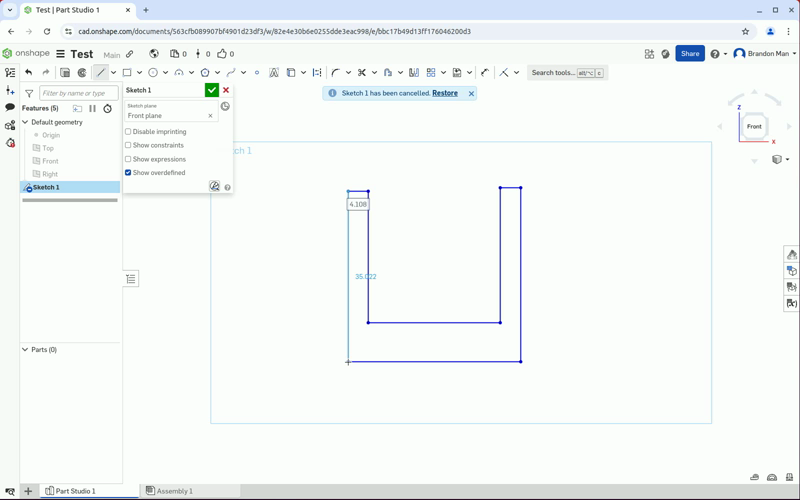
key(esc)
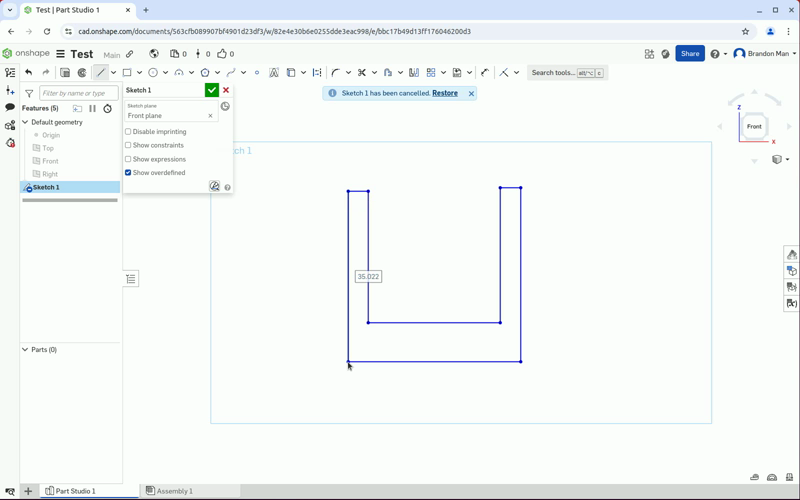
mouse_move(421, 350)
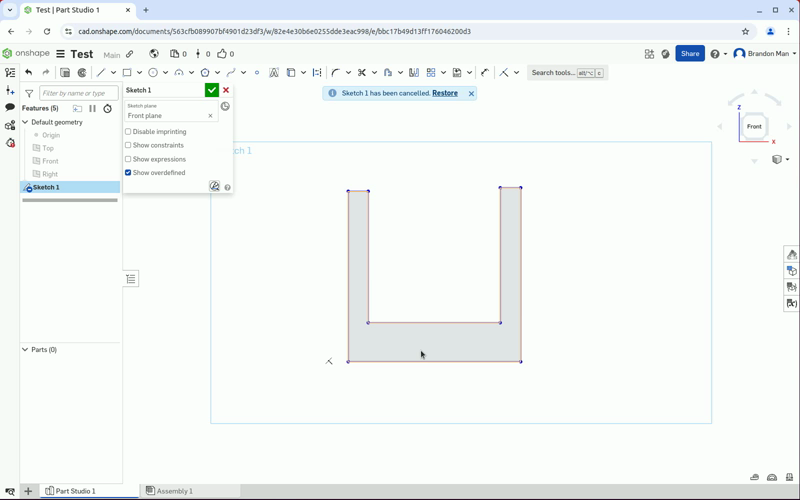
click(421, 350)
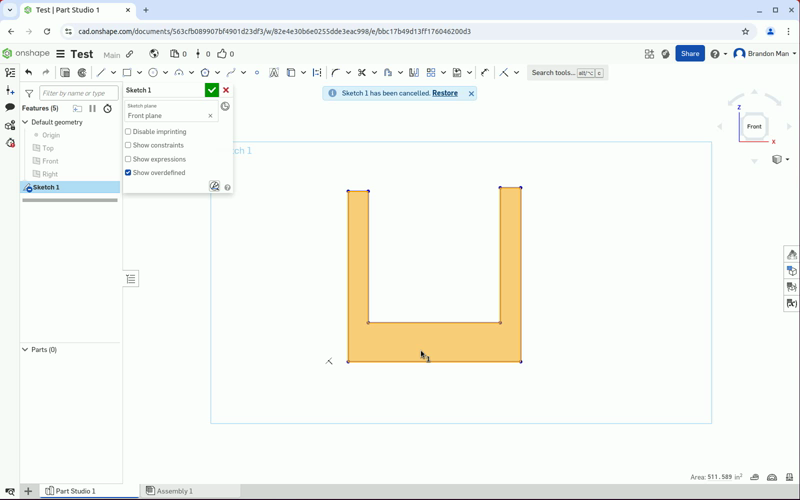
mouse_move(73, 352)
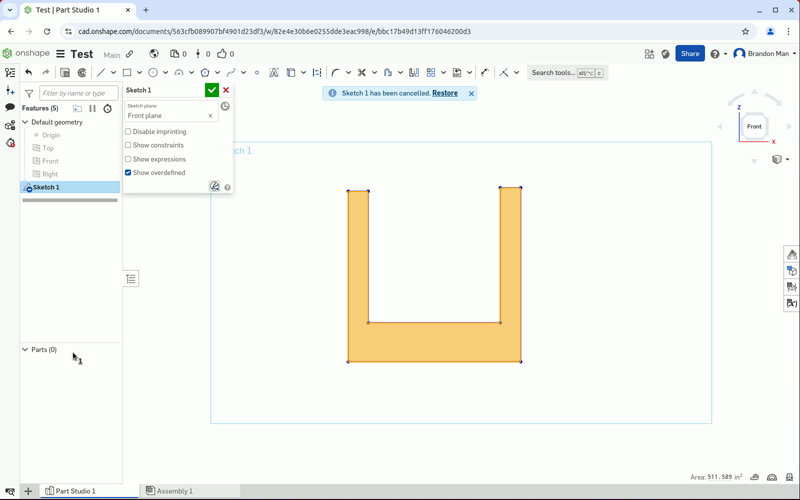
key(shift+y)
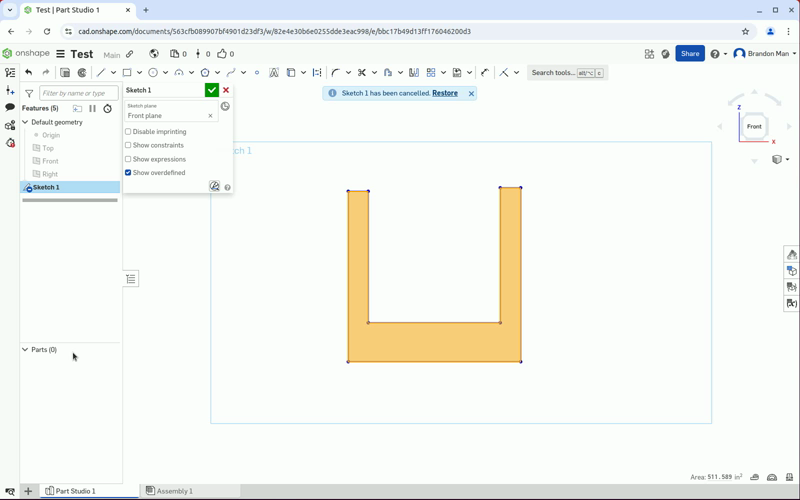
key(shift+e)
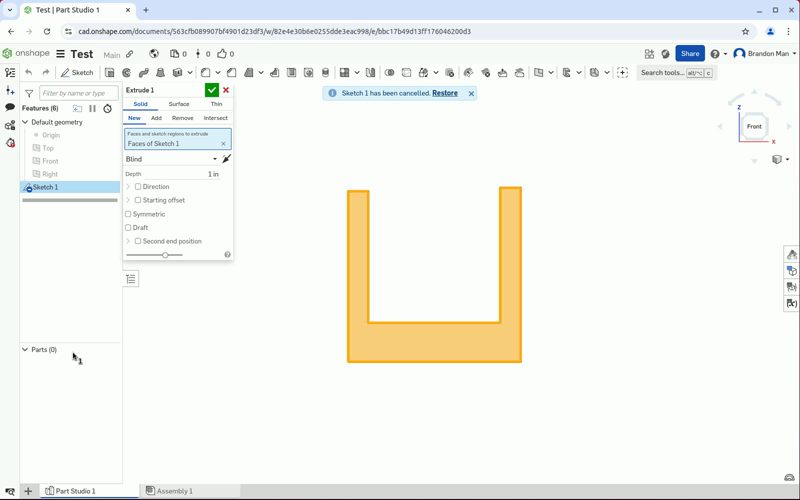
mouse_move(143, 106)
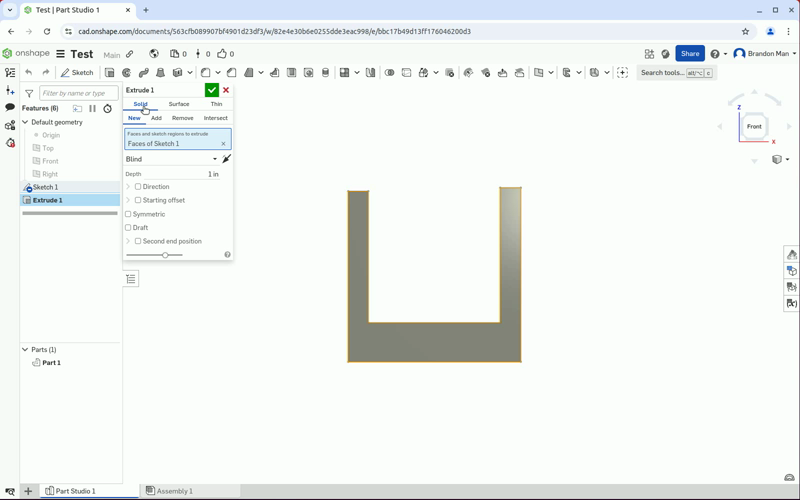
click(143, 106)
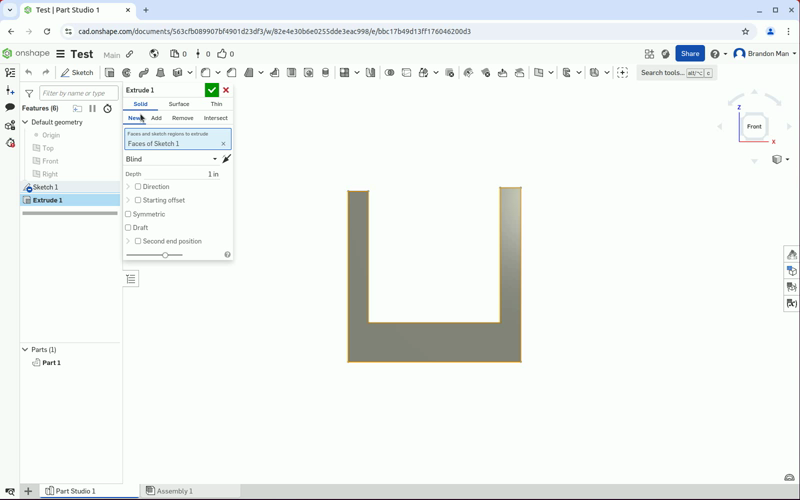
mouse_move(137, 120)
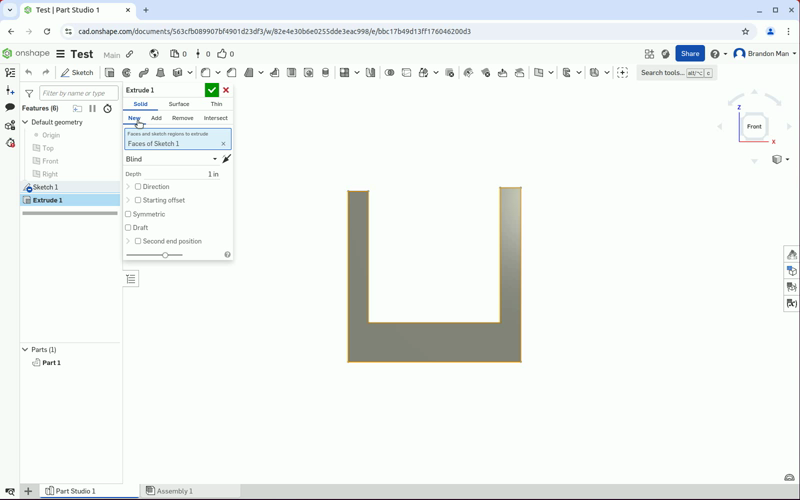
click(137, 120)
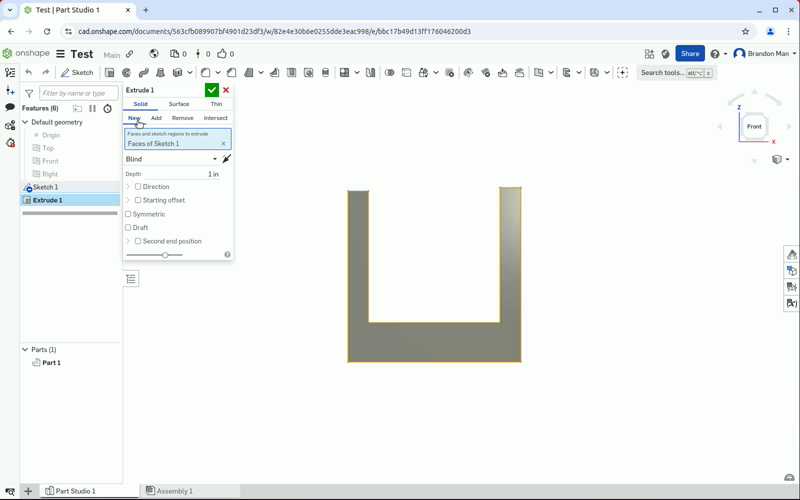
key(tab, 4)
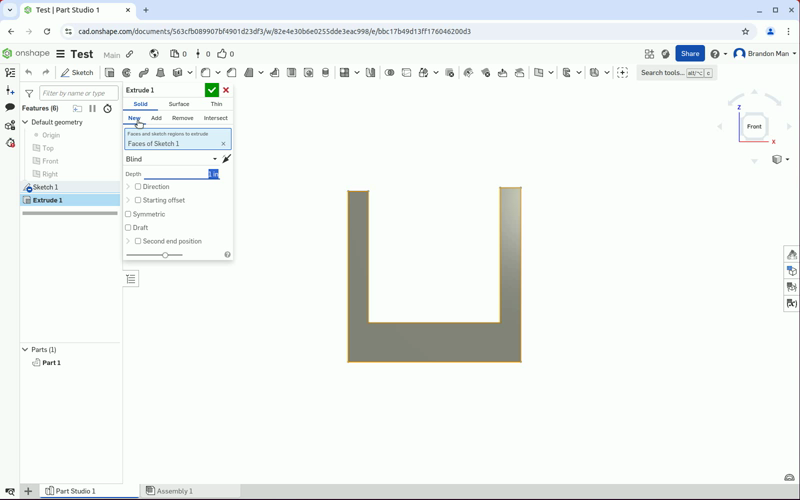
text(13.48)
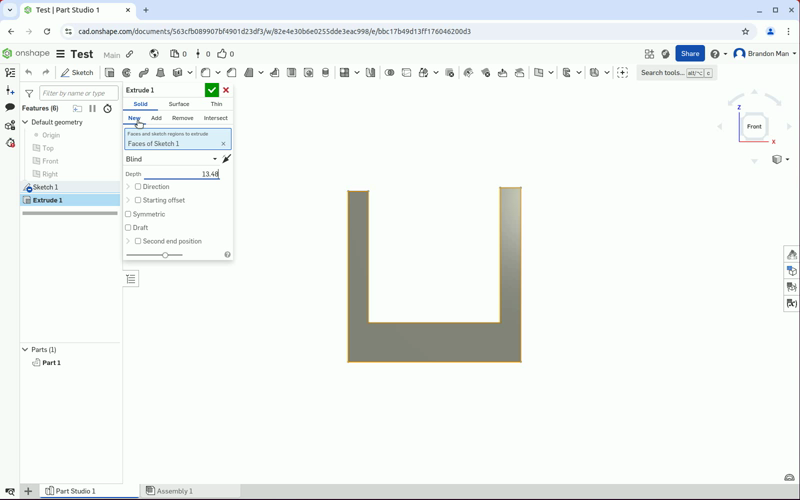
key(tab, 3)
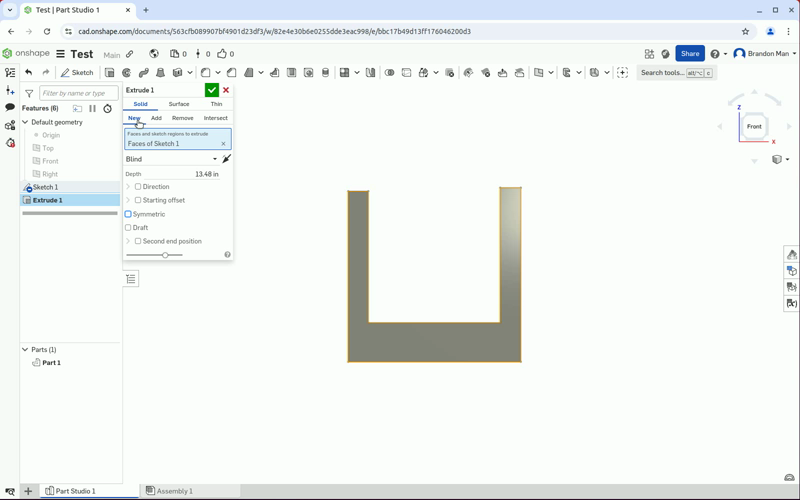
key(space)
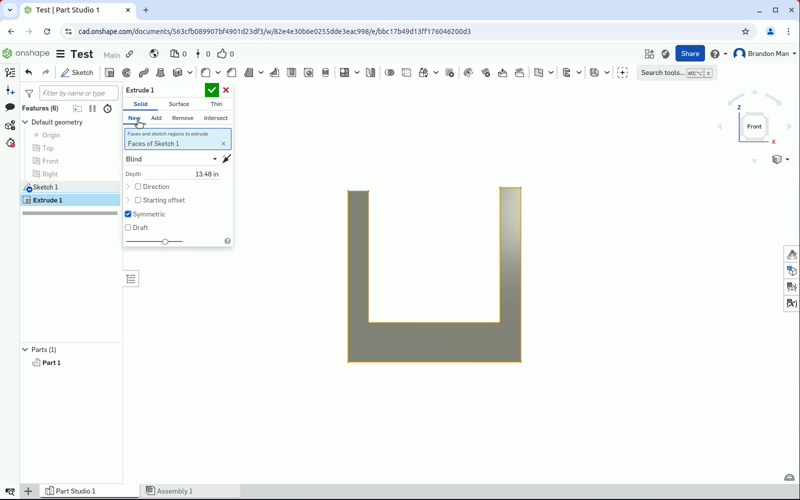
key(enter)
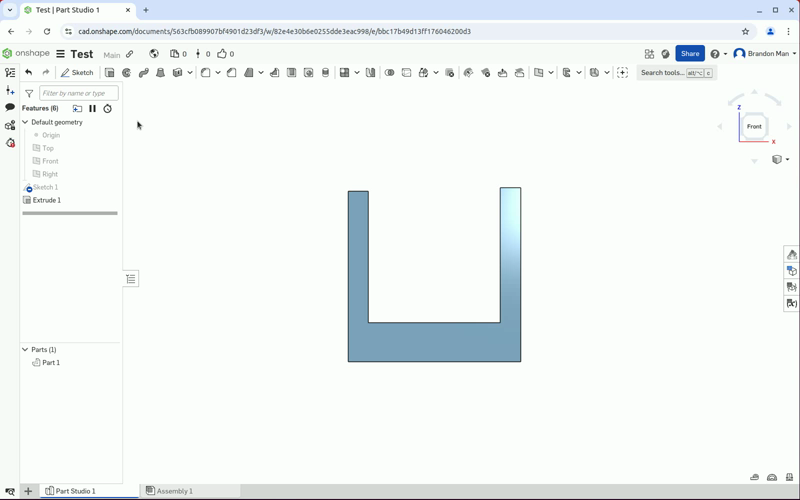
key(shift+h)
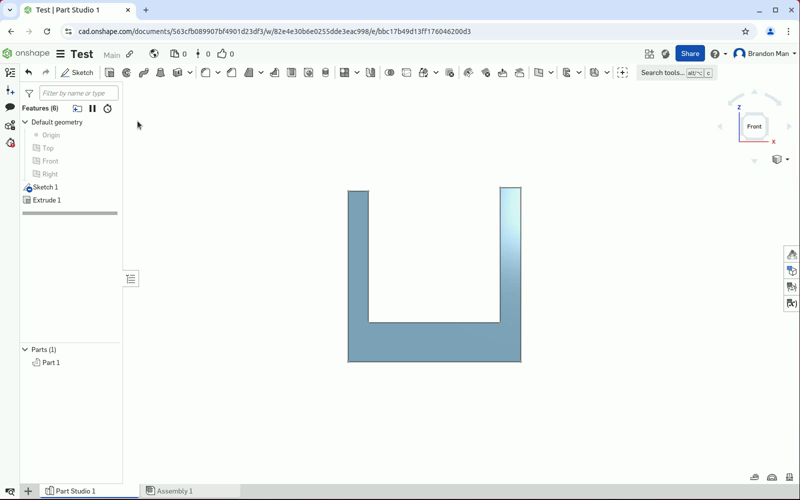
key(shift+h)
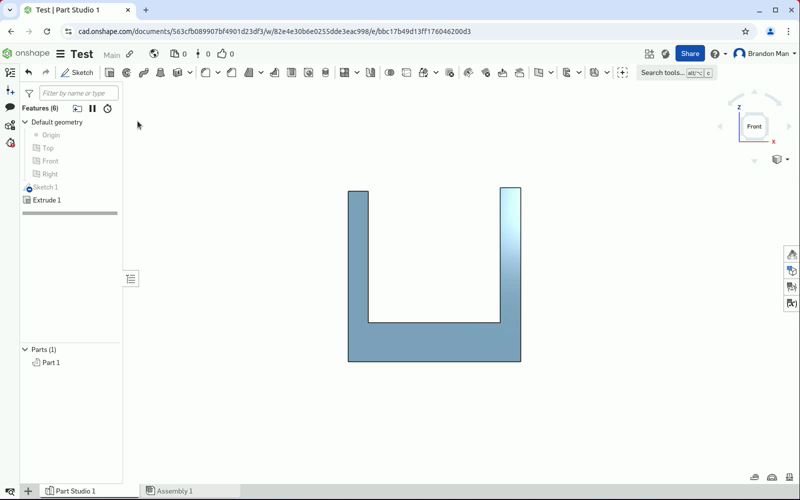
mouse_move(73, 189)
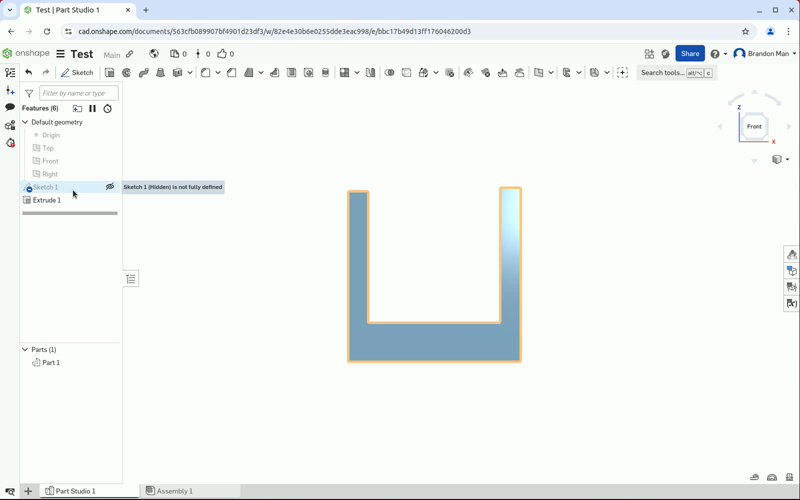
click(73, 189)
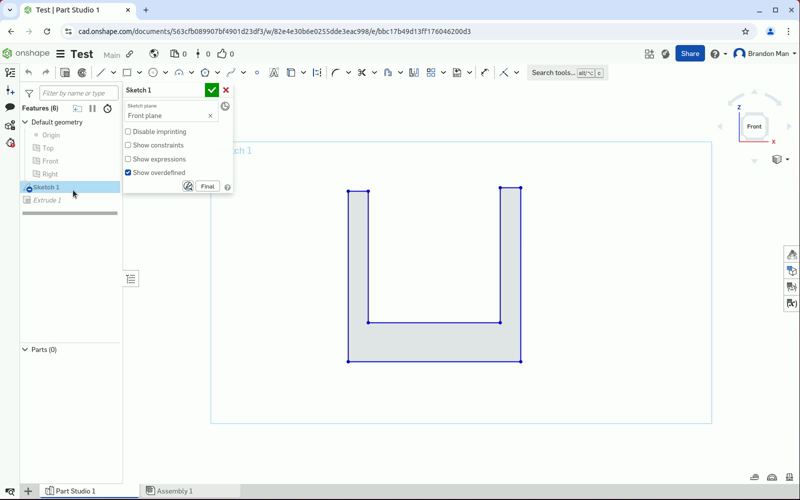
mouse_move(229, 92)
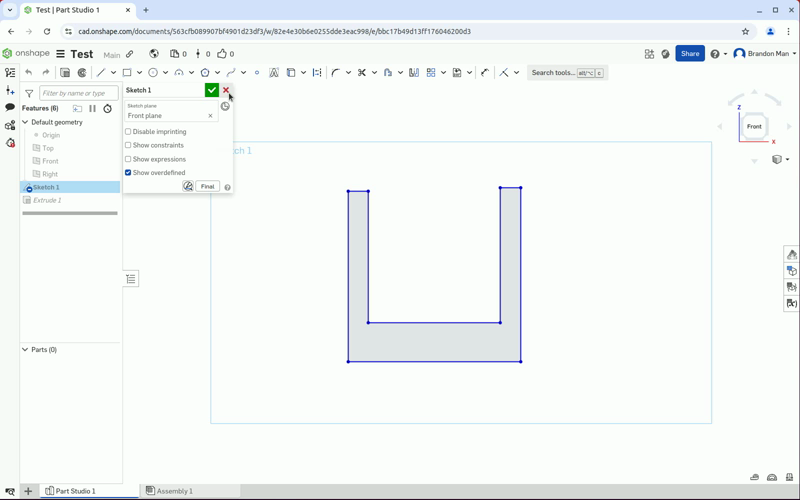
click(229, 92)
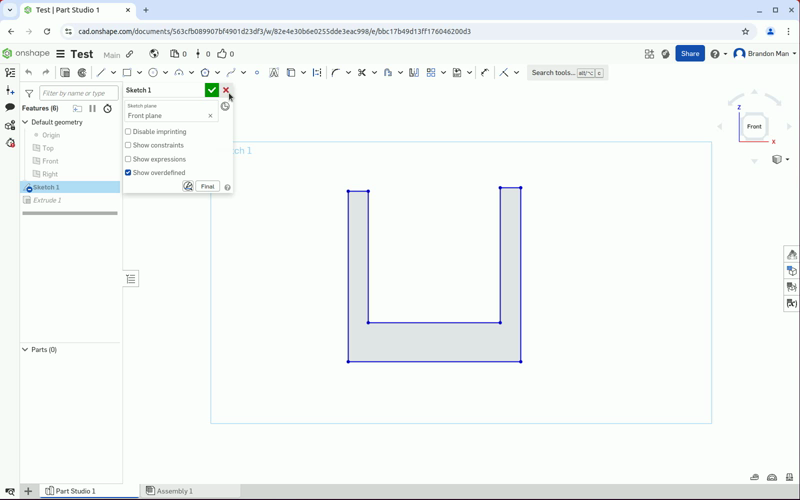
key(shift+s)
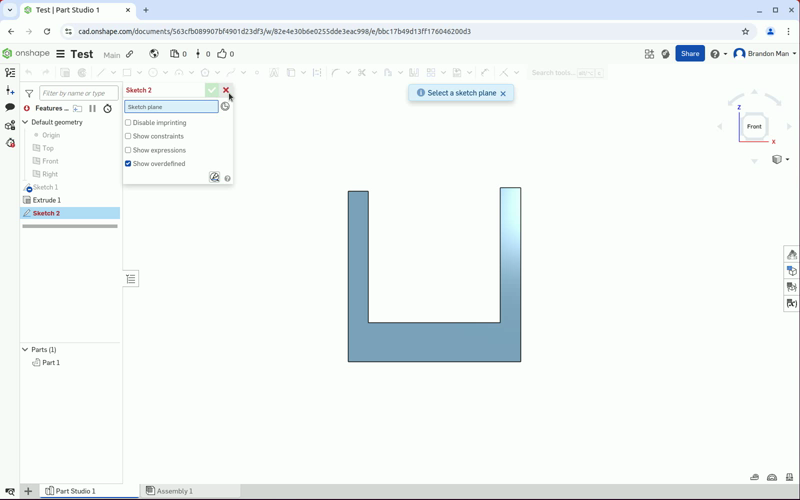
mouse_move(73, 163)
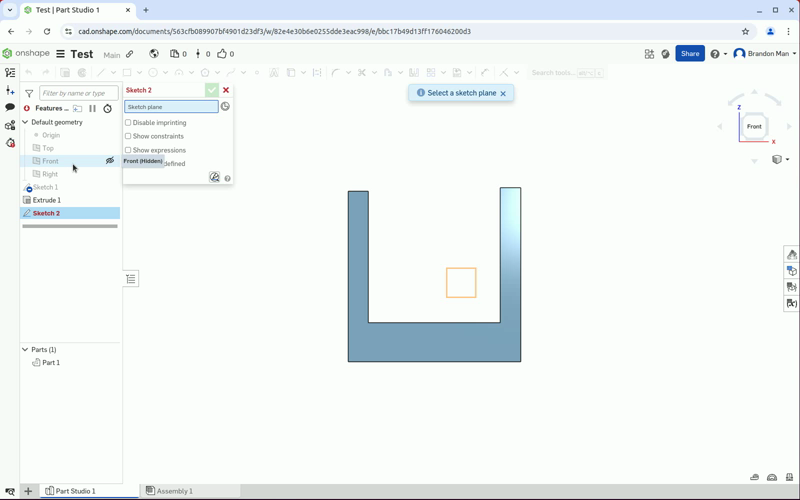
click(73, 163)
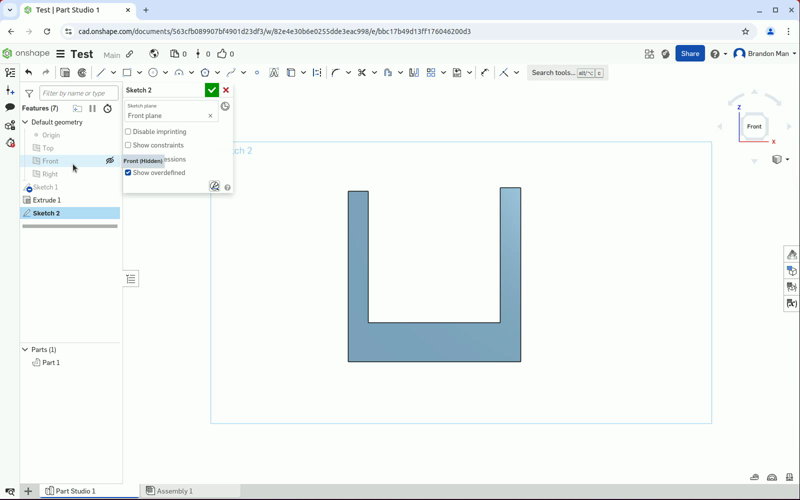
mouse_move(73, 352)
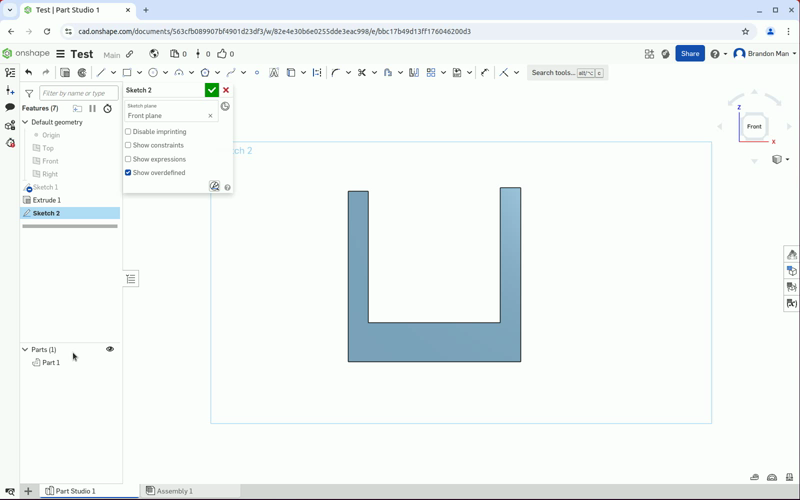
key(y)
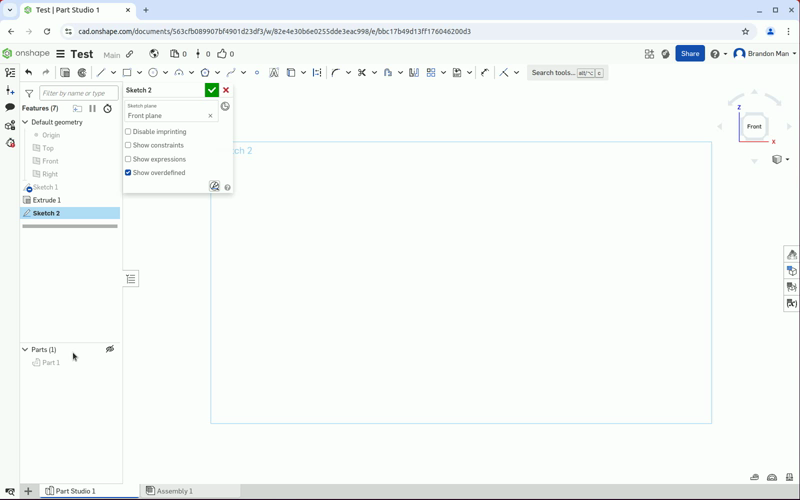
key(a)
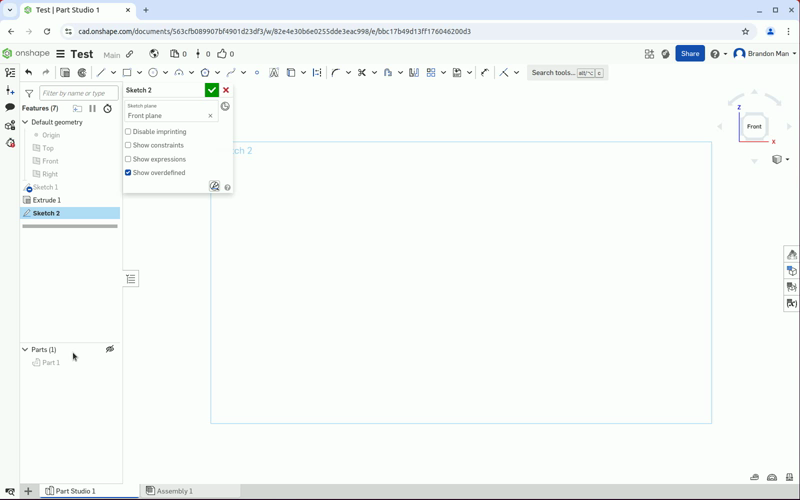
key_down(shift)
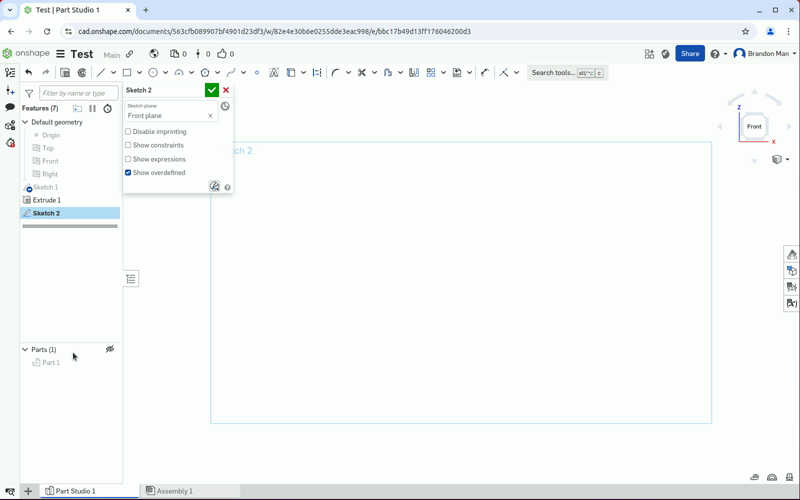
mouse_move(348, 361)
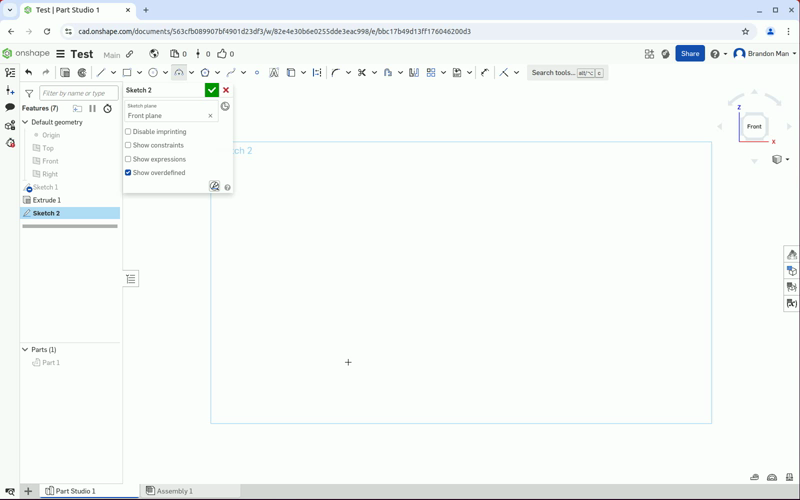
click(348, 361)
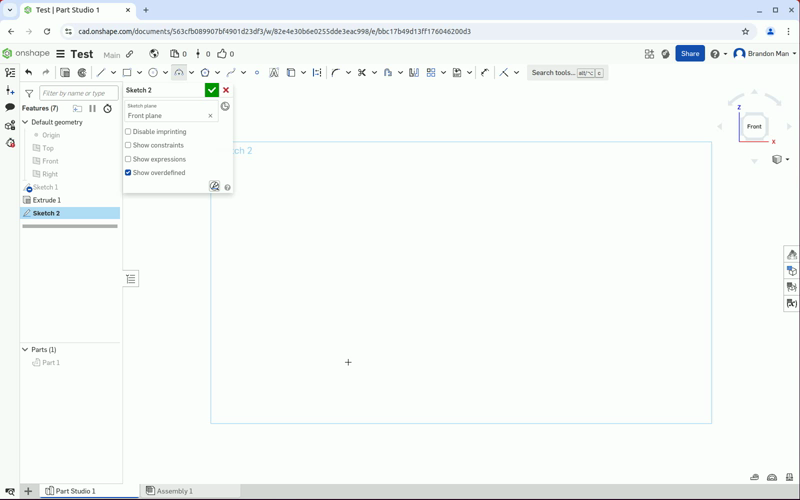
key_up(shift)
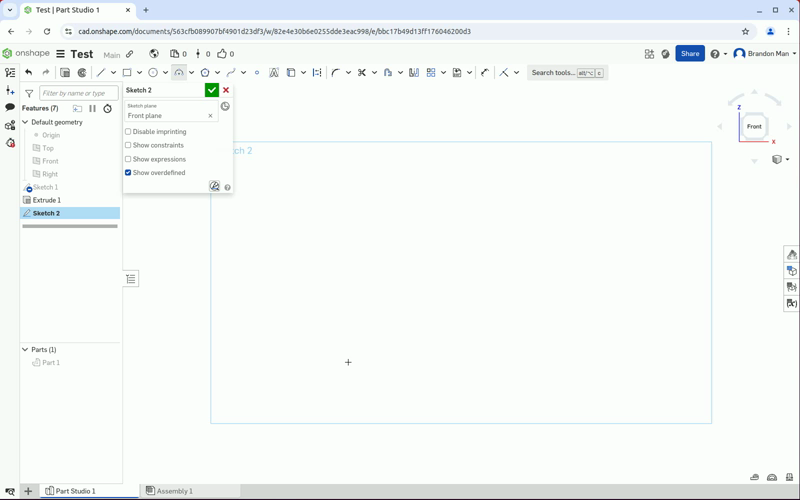
key_down(shift)
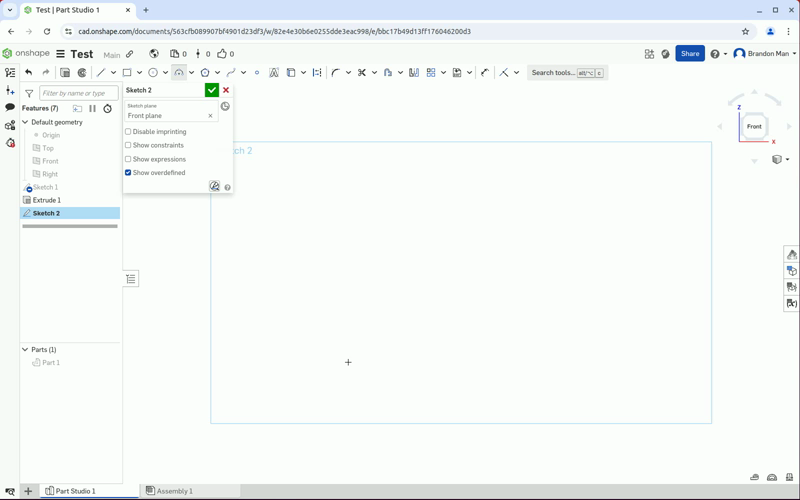
mouse_move(521, 361)
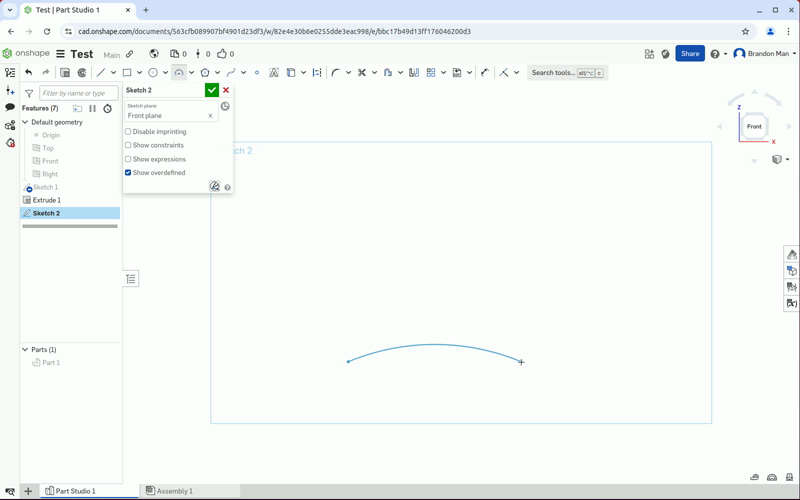
click(521, 361)
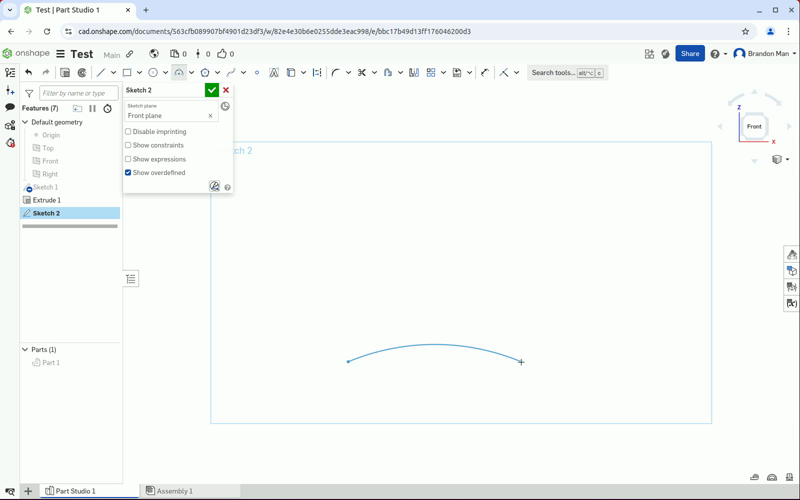
mouse_move(434, 391)
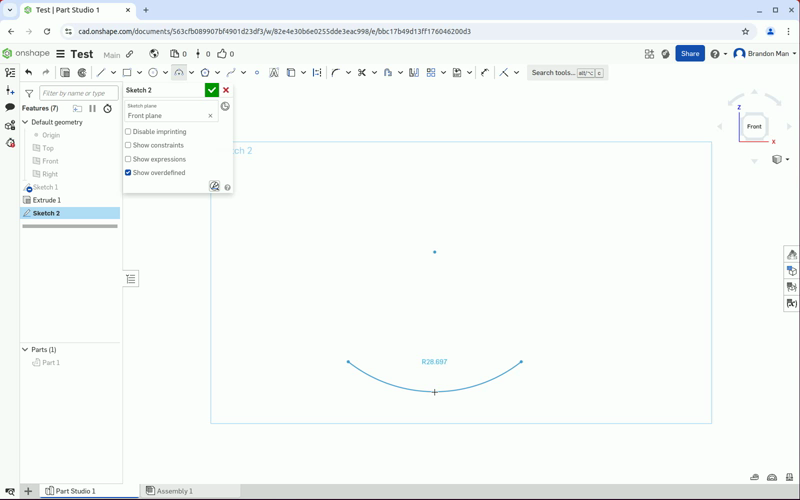
click(434, 391)
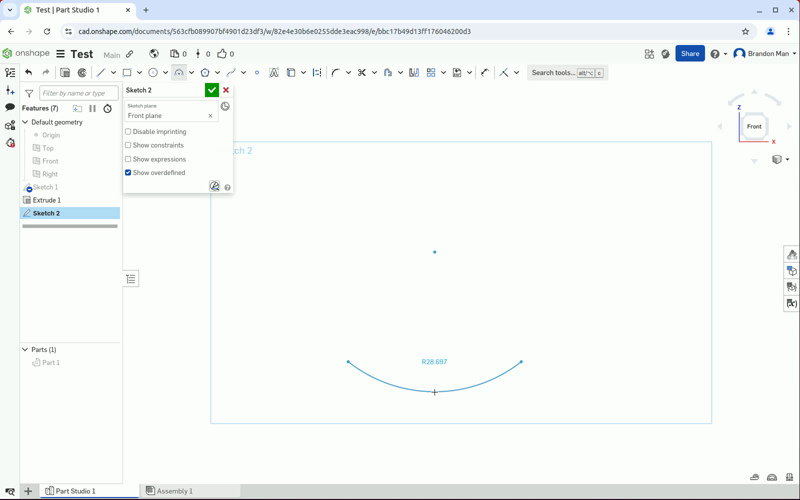
key_up(shift)
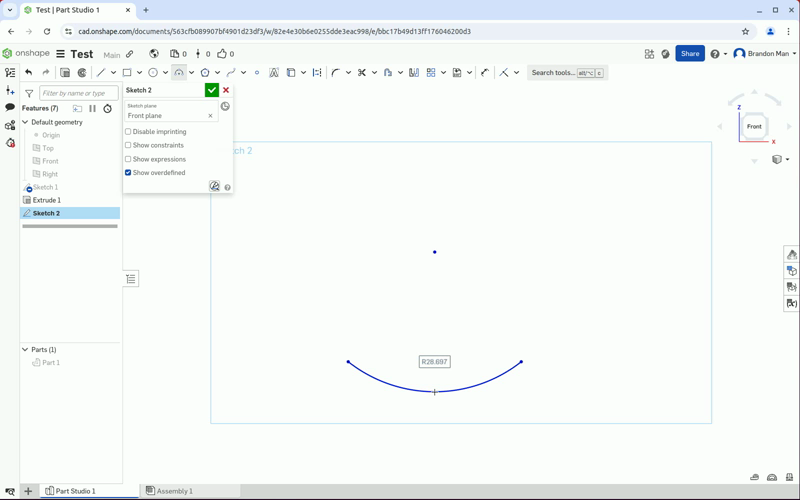
key(esc)
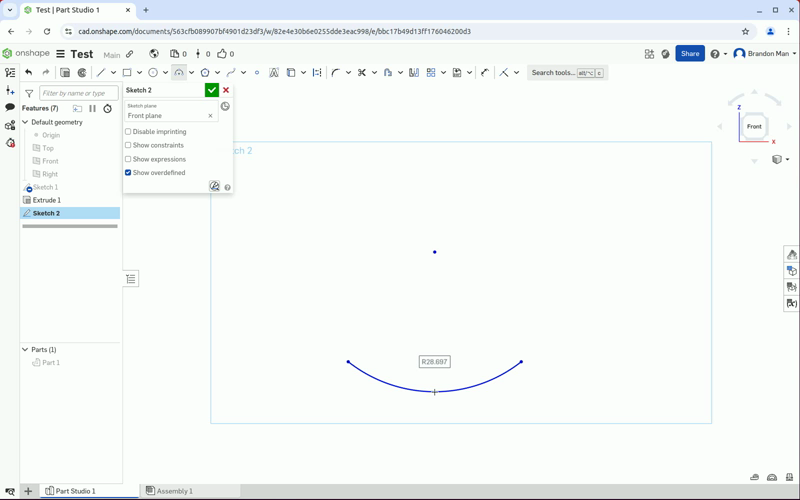
key(l)
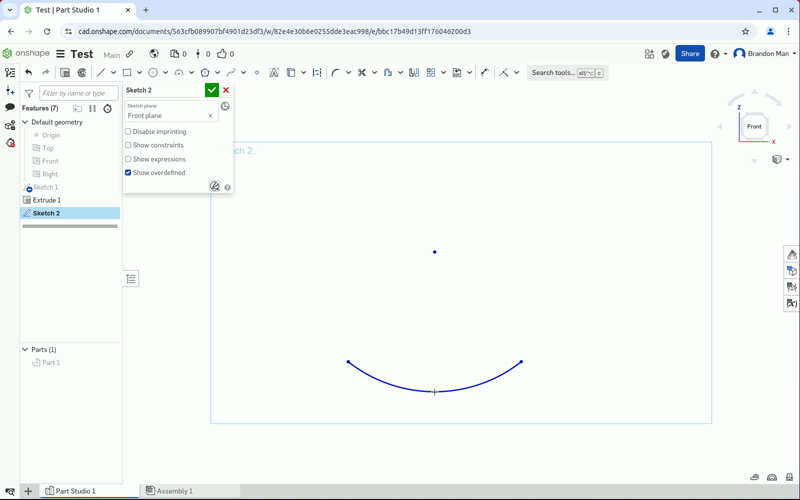
mouse_move(521, 361)
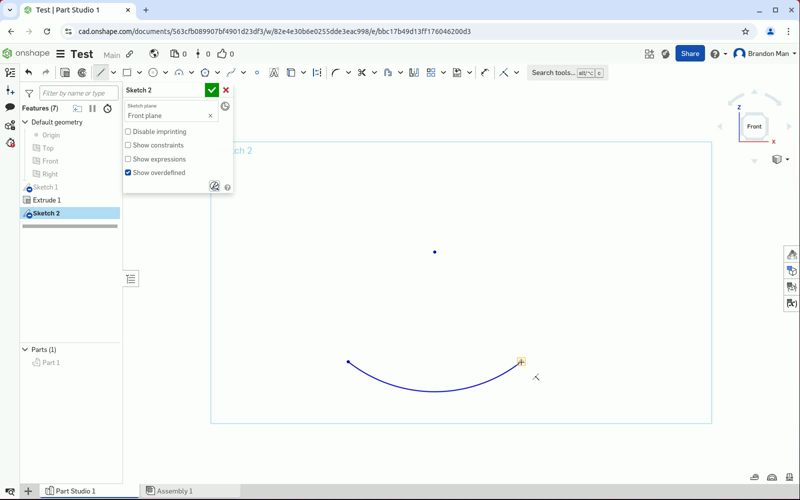
click(521, 361)
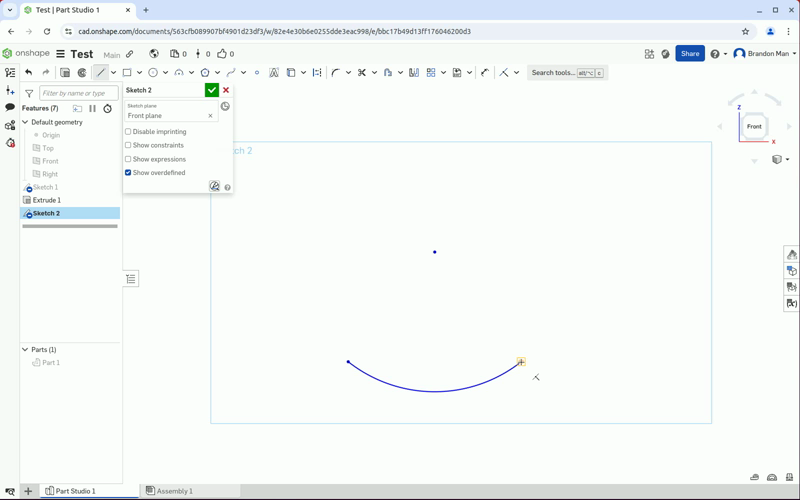
key_down(shift)
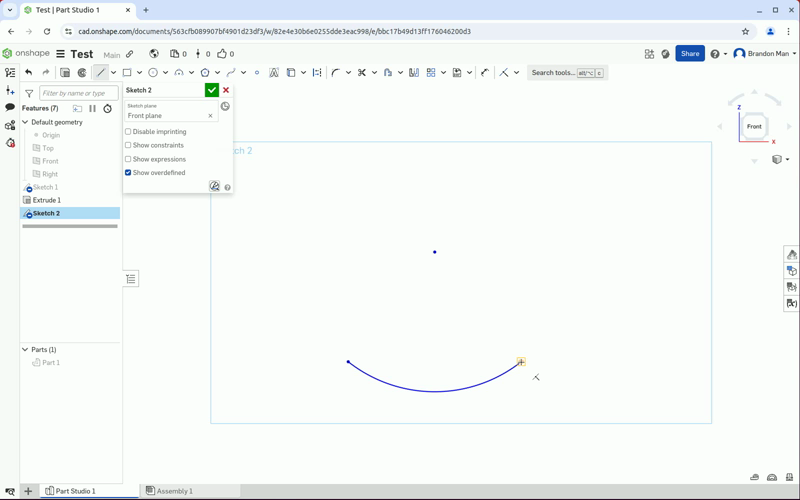
mouse_move(348, 361)
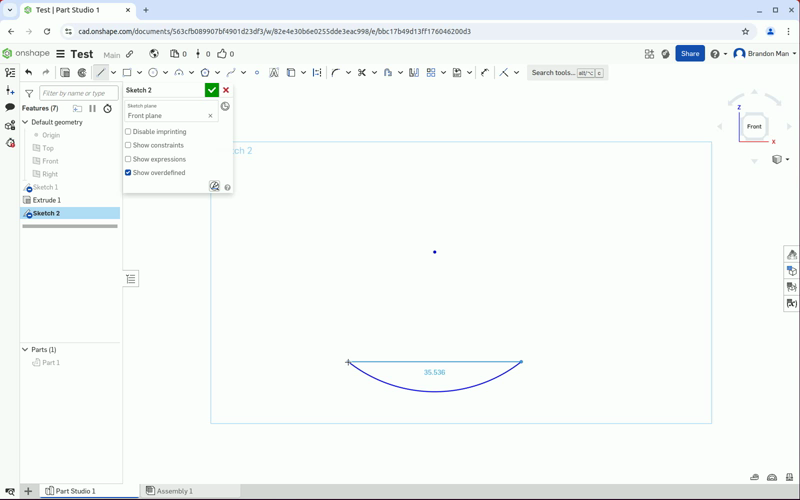
key_up(shift)
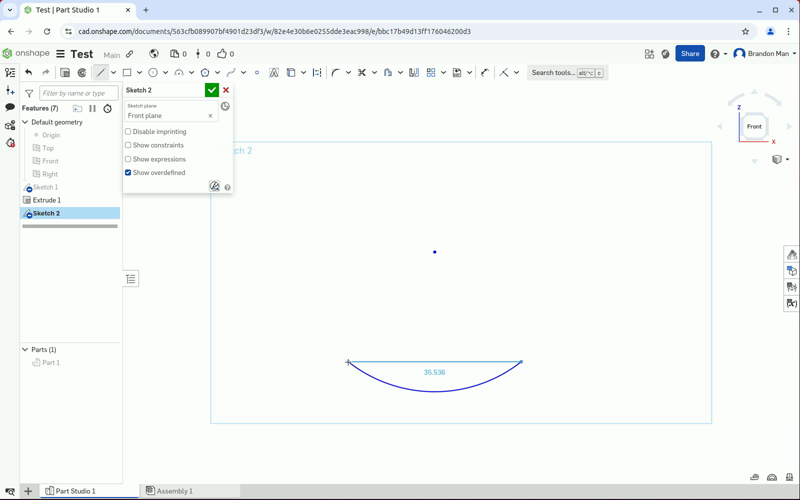
click(348, 361)
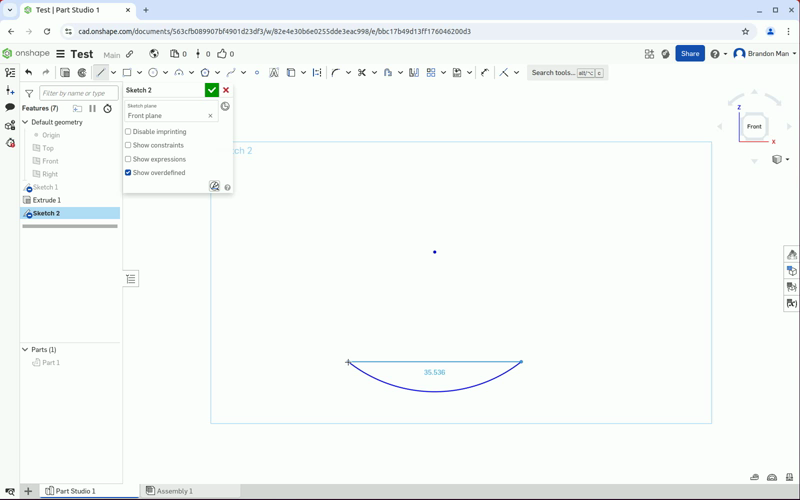
key(esc)
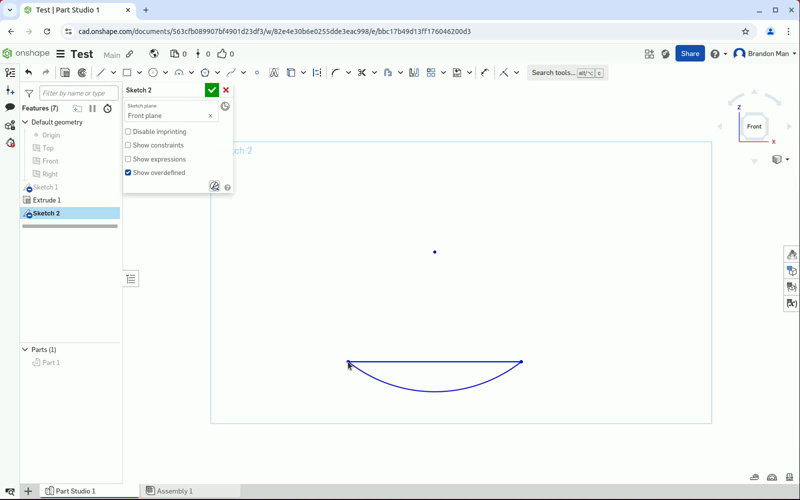
mouse_move(500, 369)
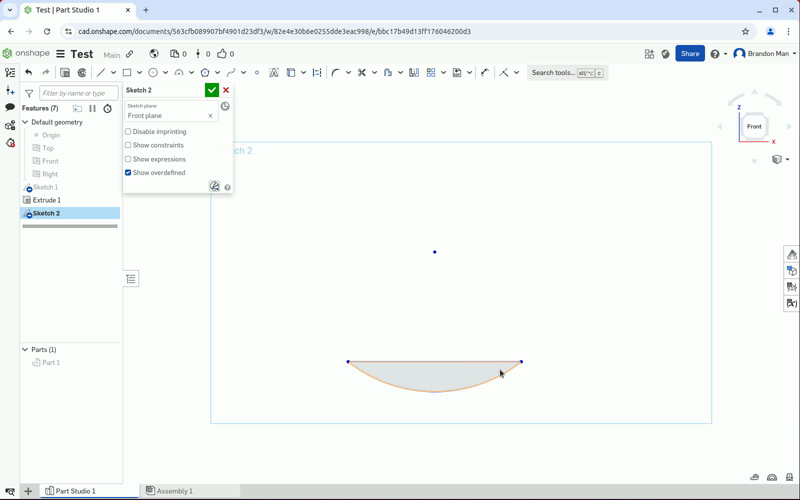
click(500, 369)
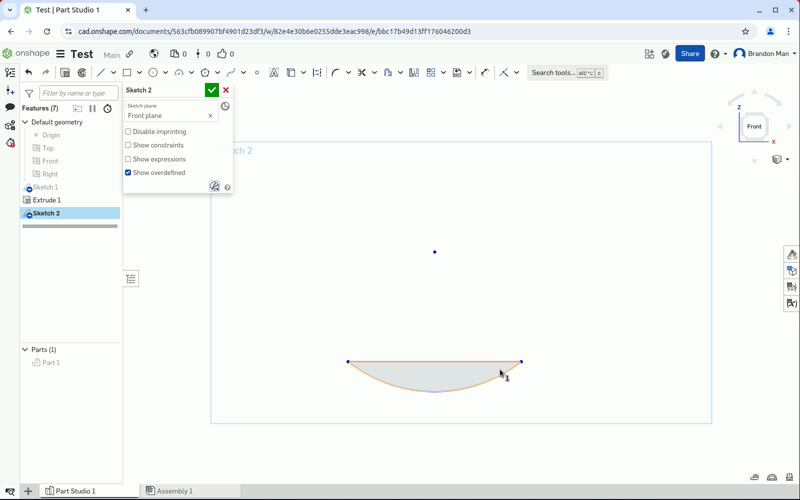
mouse_move(73, 352)
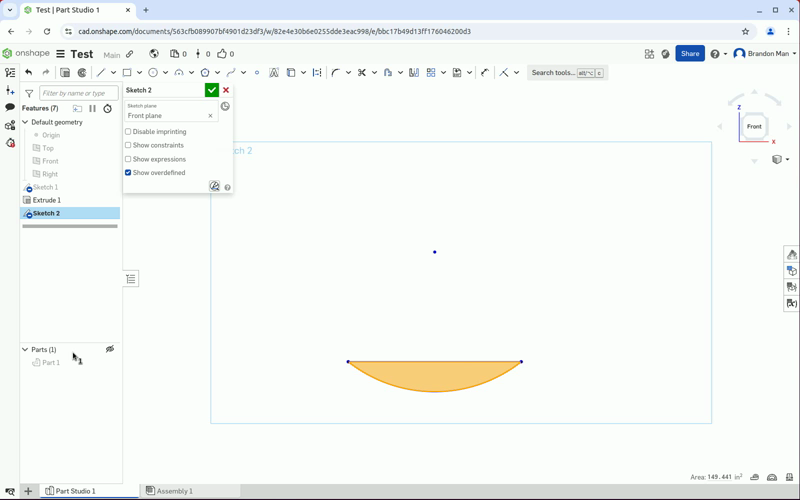
key(shift+y)
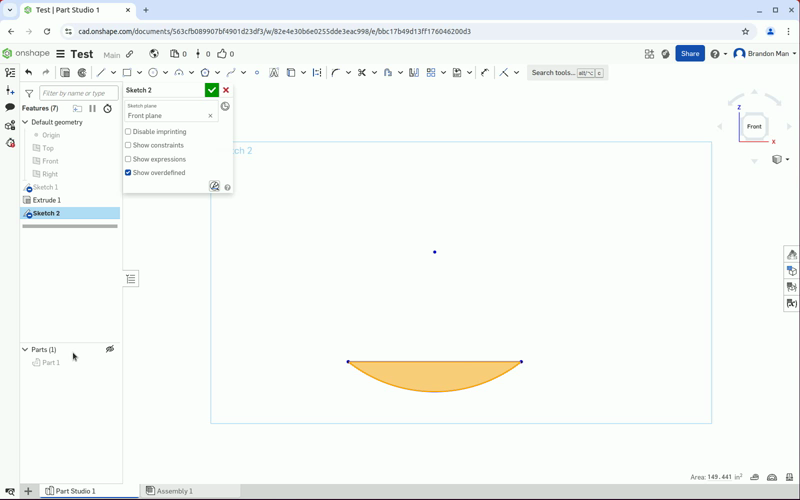
key(shift+e)
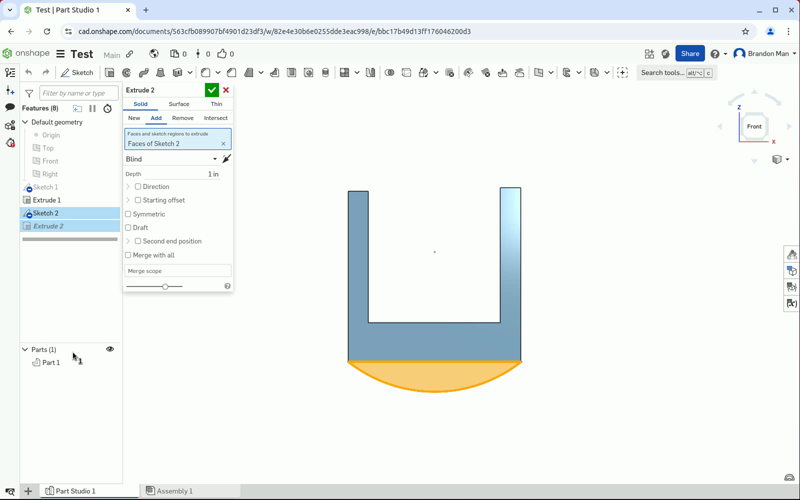
mouse_move(143, 106)
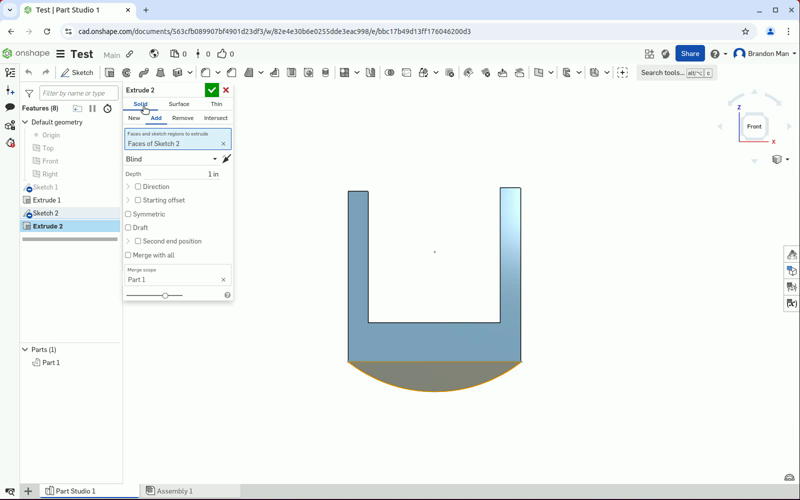
click(143, 106)
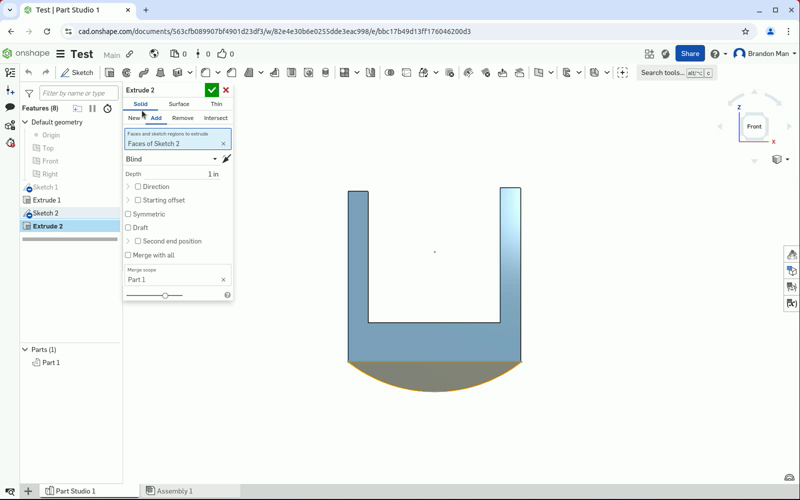
mouse_move(137, 120)
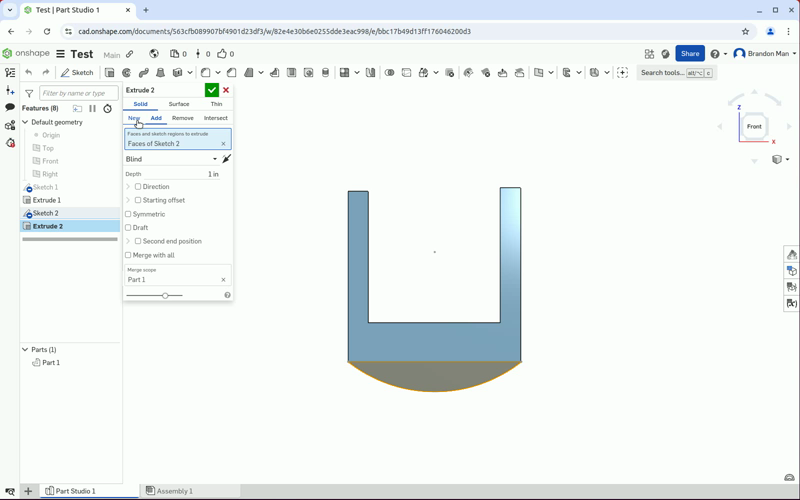
click(137, 120)
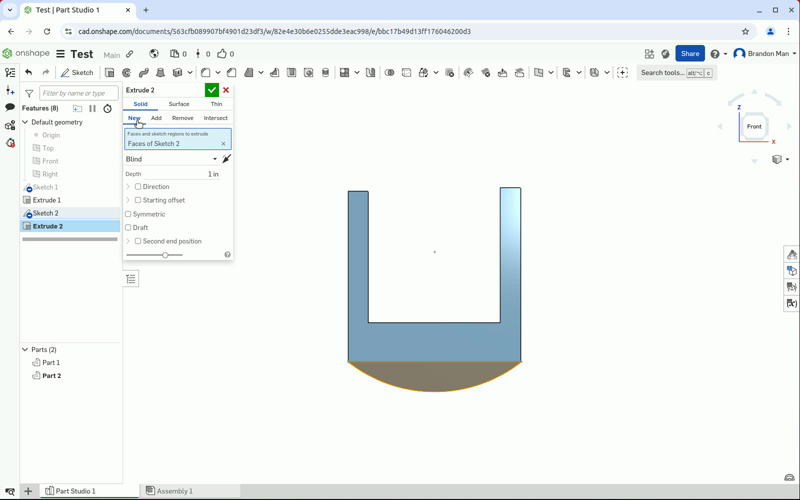
key(tab, 4)
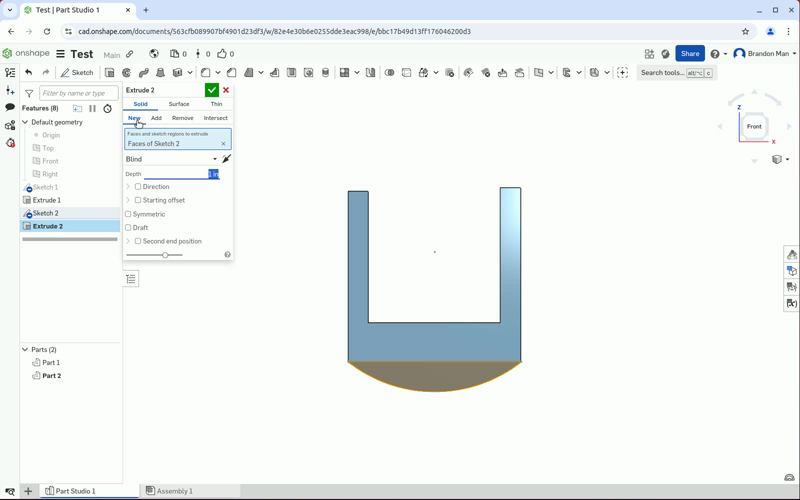
text(13.48)
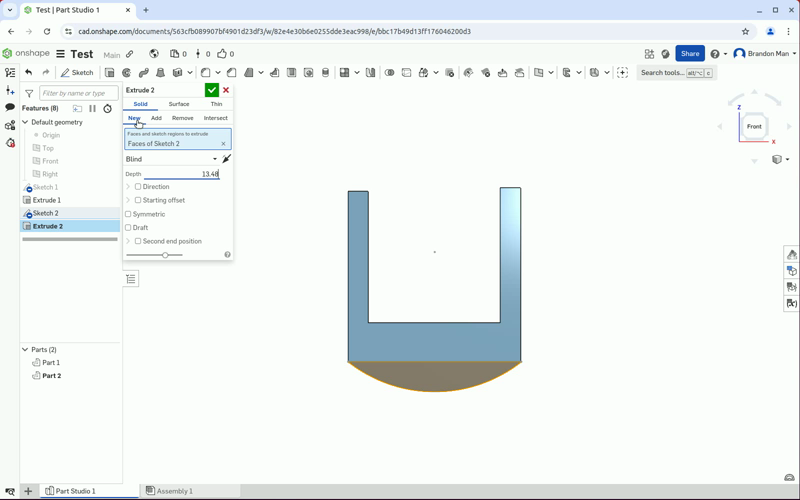
key(tab, 3)
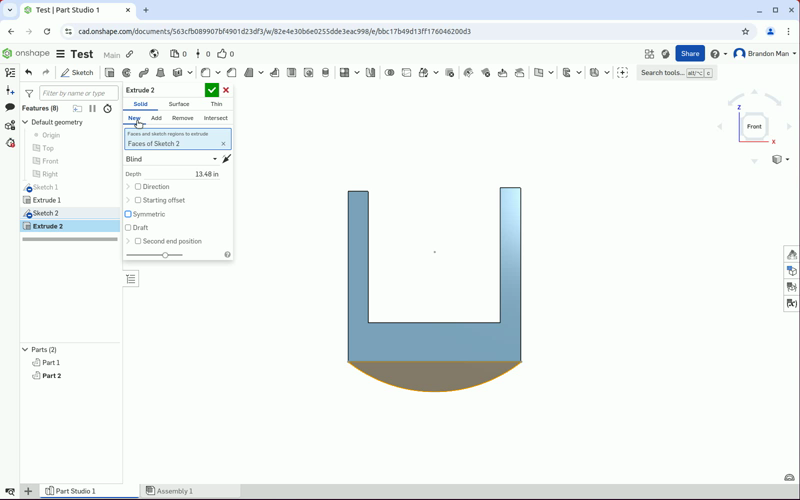
key(space)
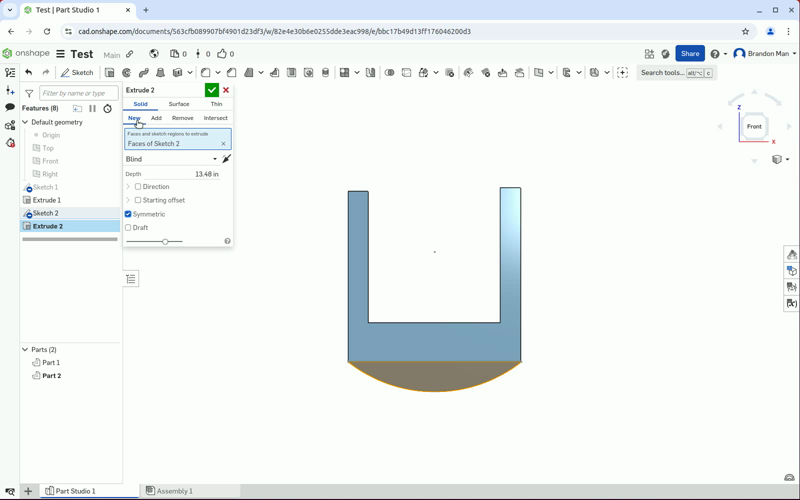
key(enter)
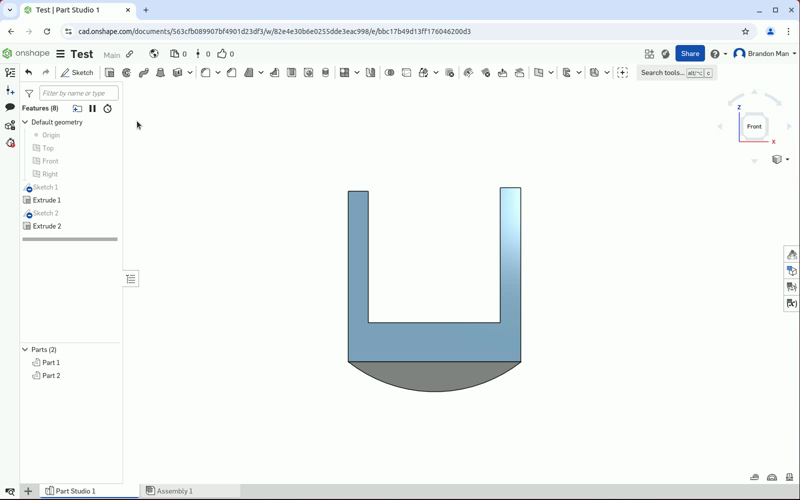
key(shift+h)
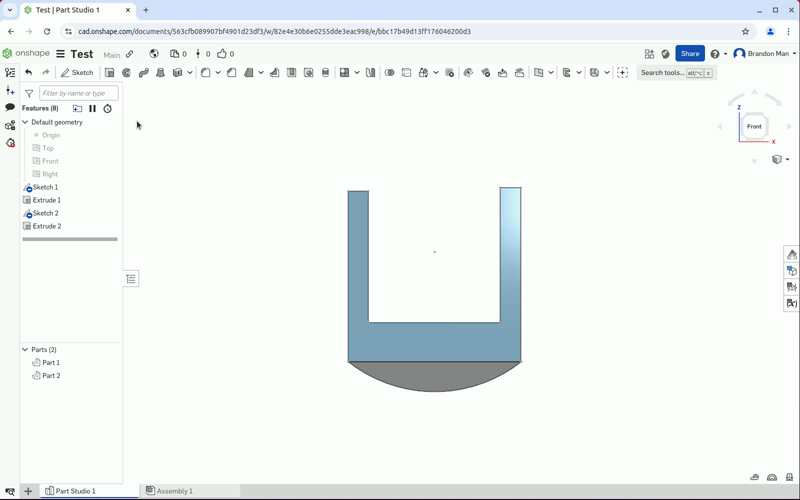
key(shift+h)
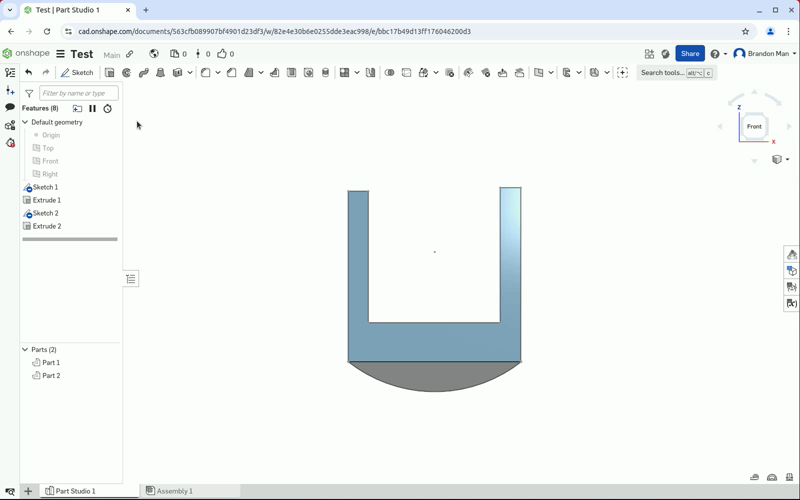
key(shift+7)
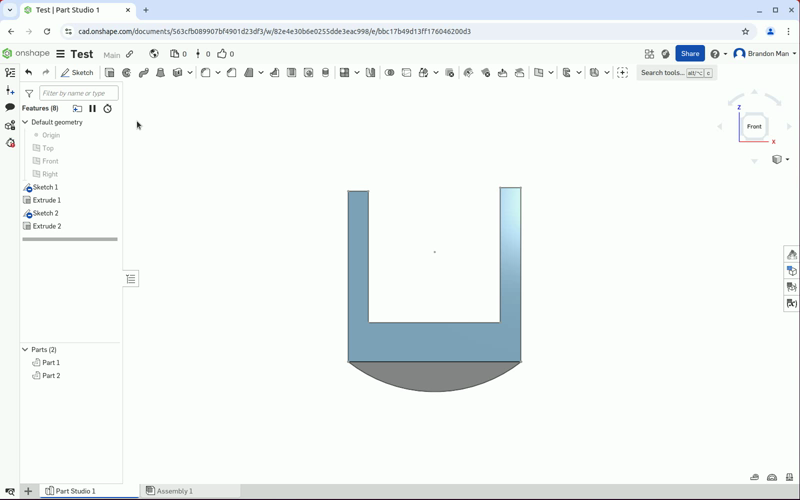
key(left, 2)
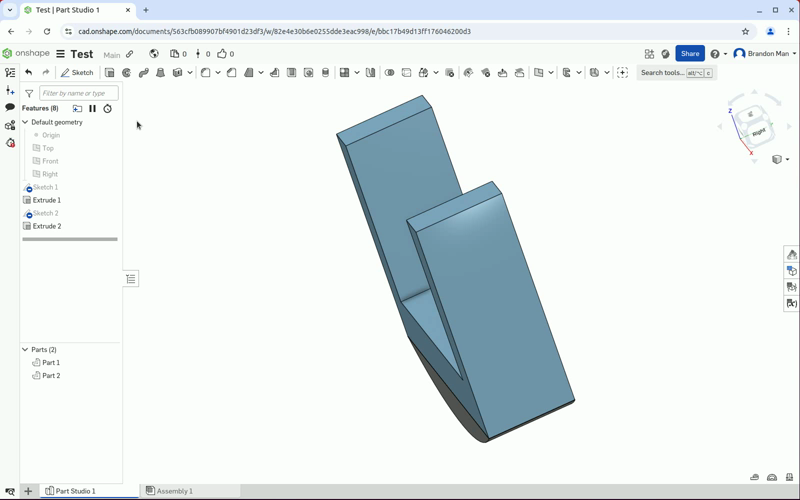
key(down, 2)
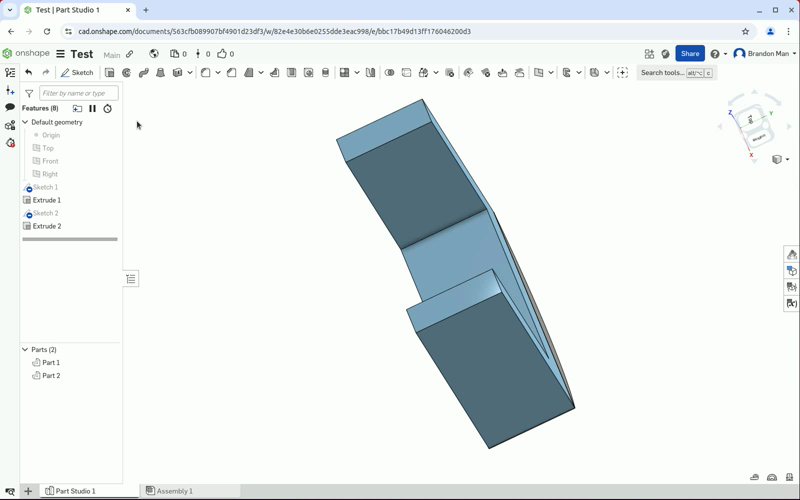
key(up, 2)
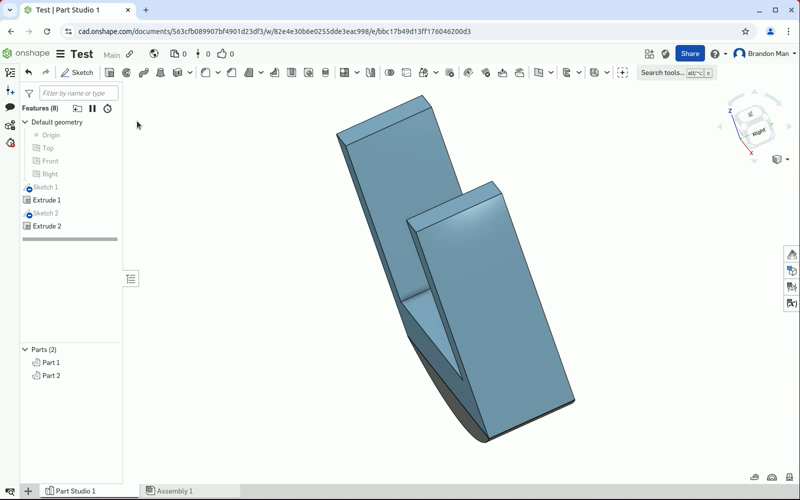
key(right, 2)
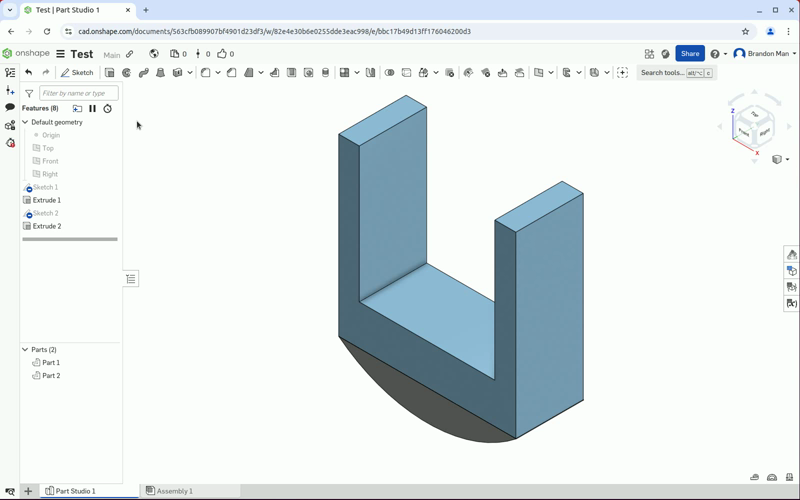
mouse_move(73, 189)
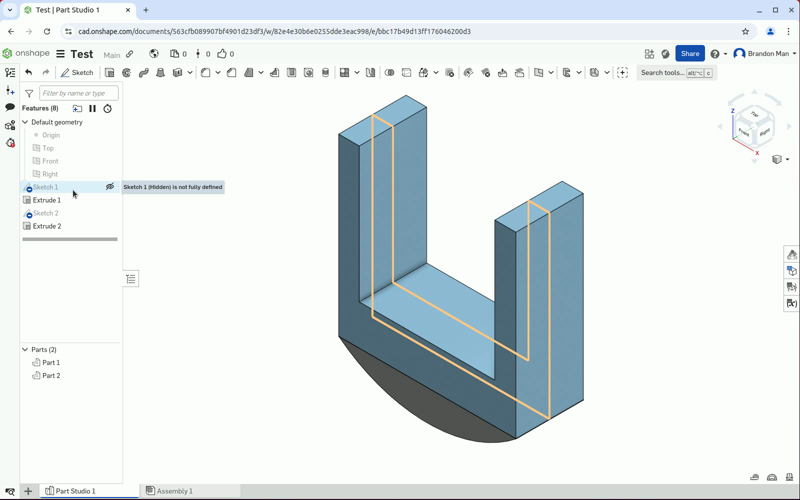
click(73, 189)